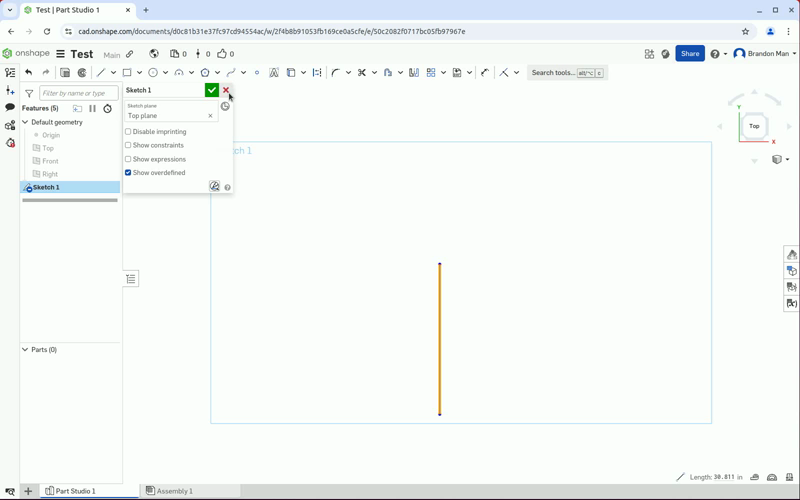
key(shift+h)
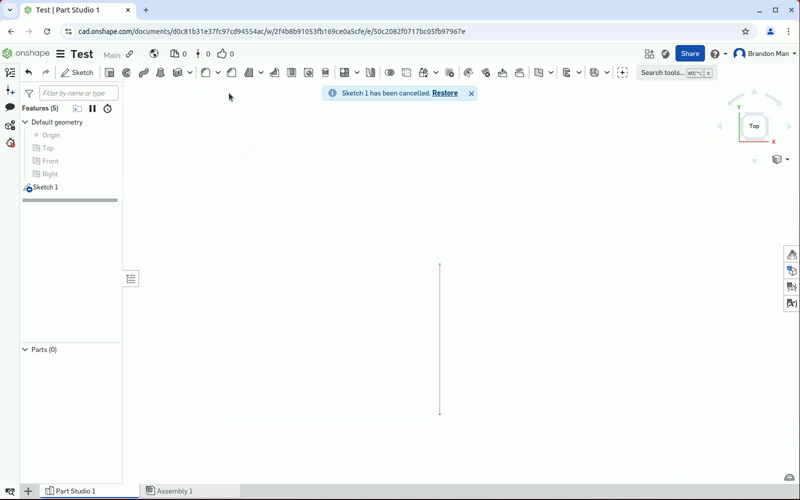
key(shift+s)
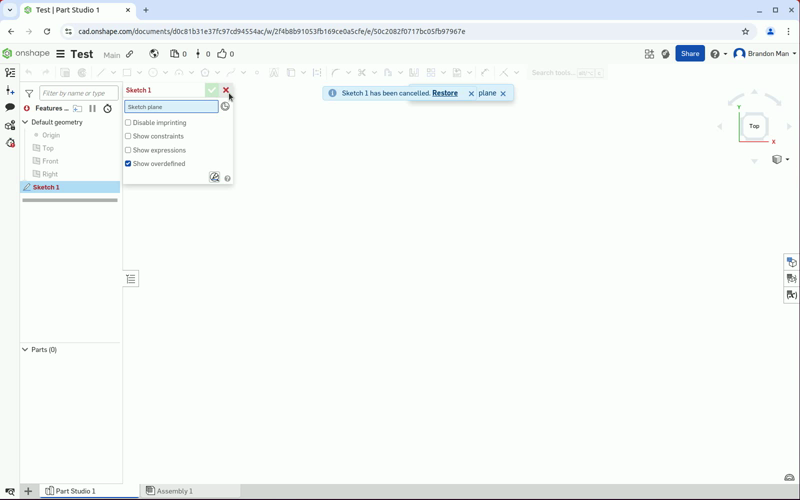
mouse_move(73, 150)
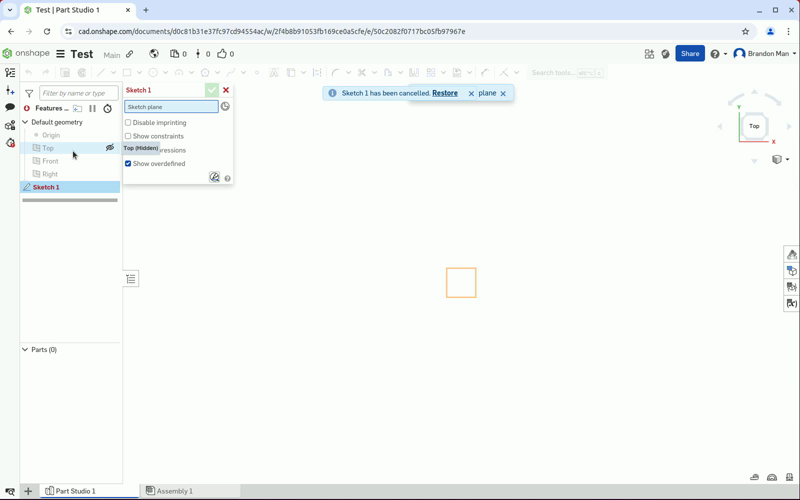
click(73, 150)
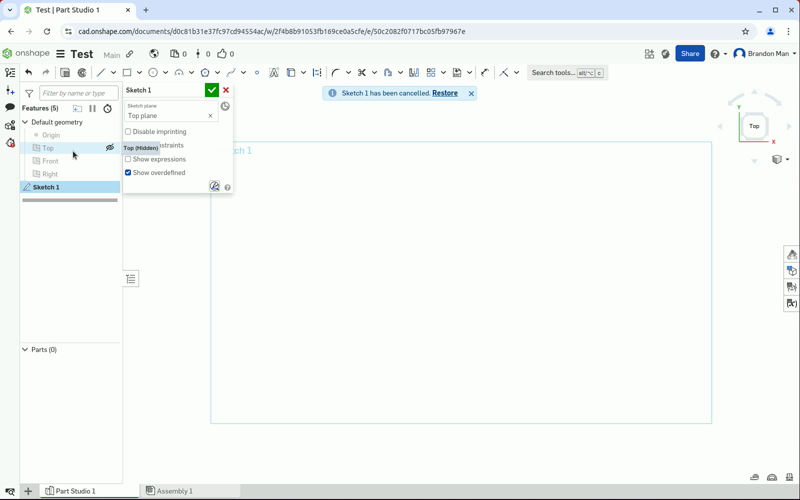
mouse_move(73, 352)
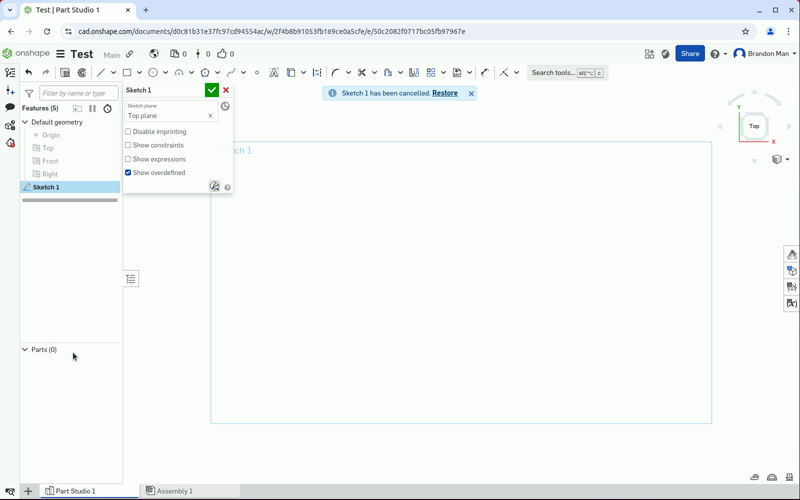
key(y)
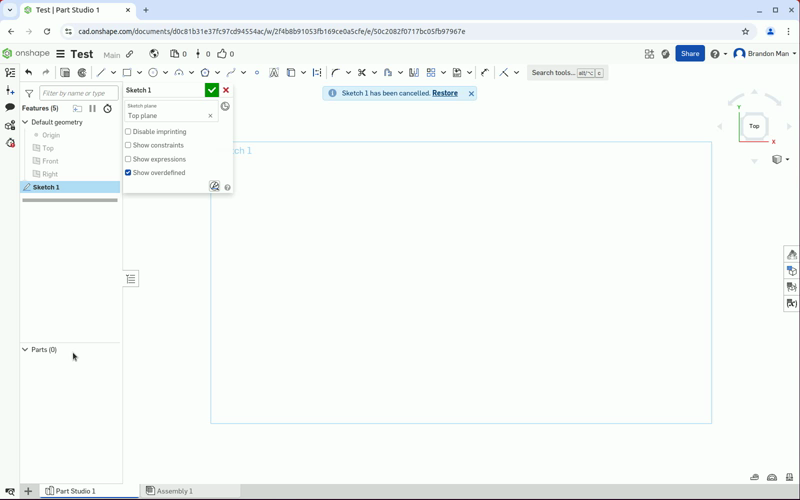
key(l)
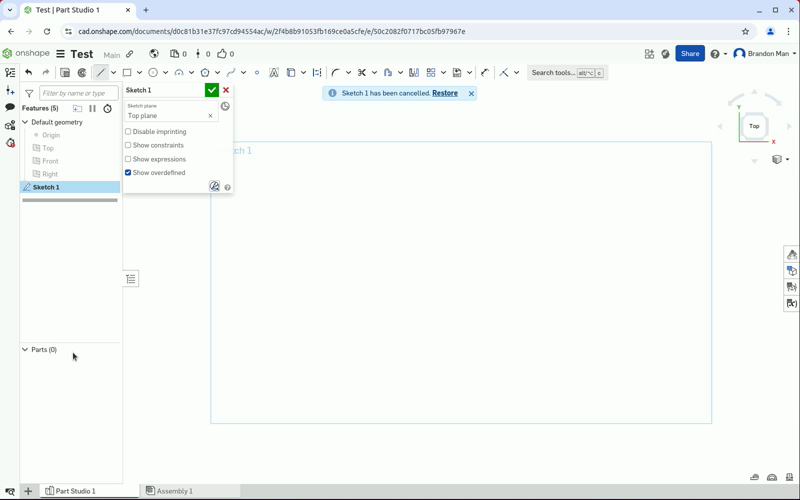
key_down(shift)
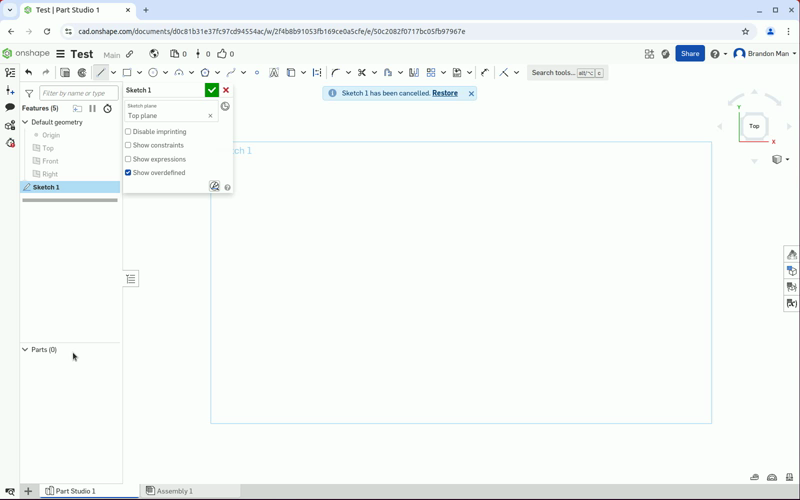
mouse_move(420, 327)
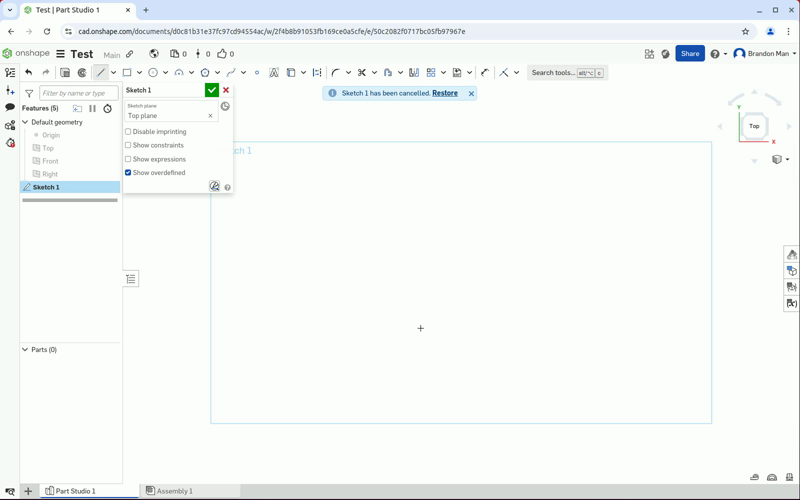
click(420, 327)
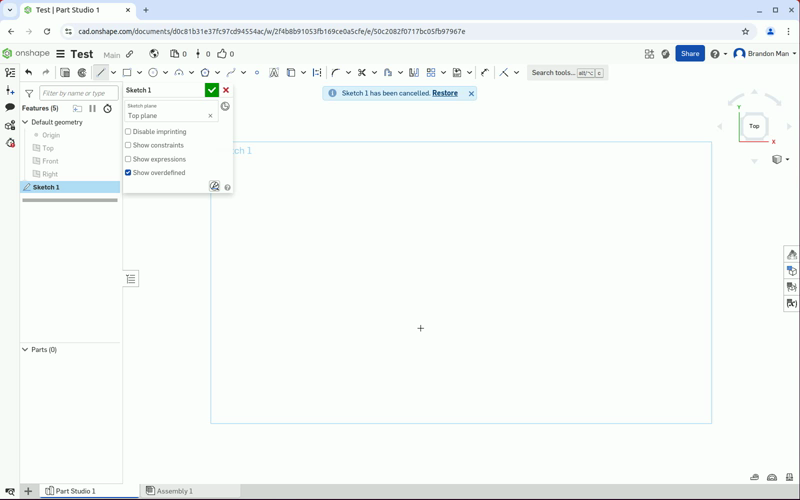
key_up(shift)
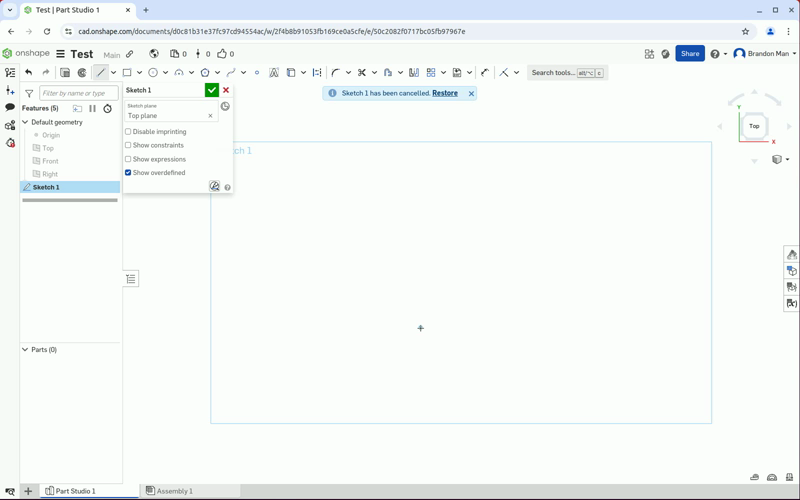
key_down(shift)
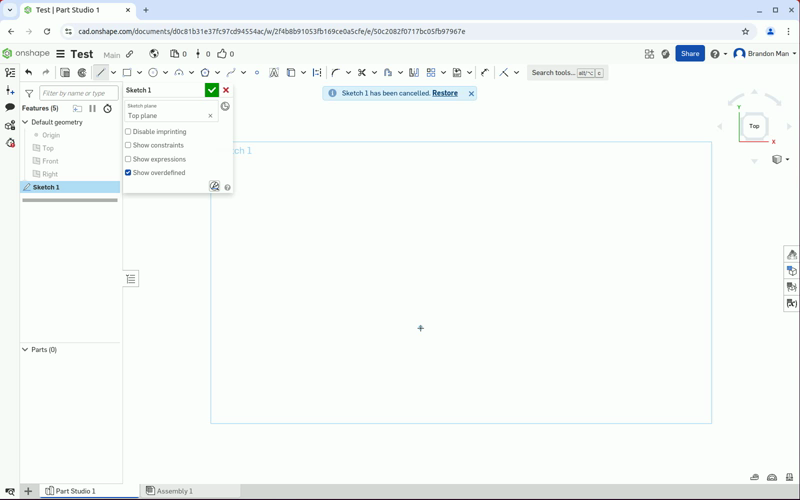
mouse_move(502, 327)
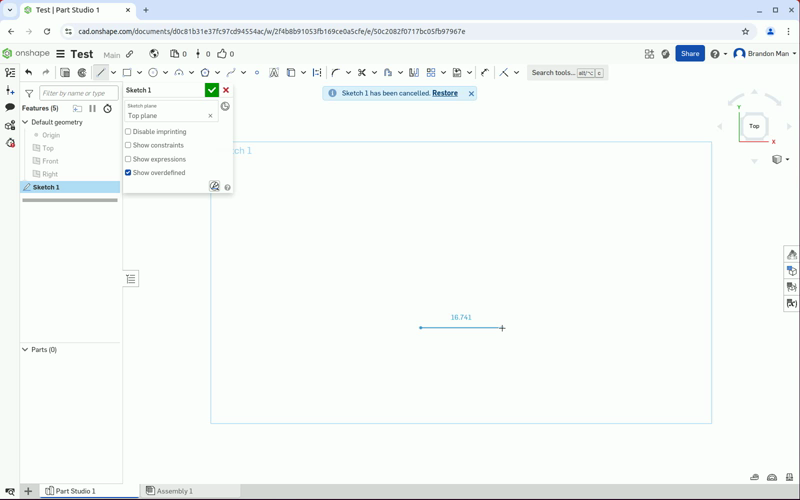
click(502, 327)
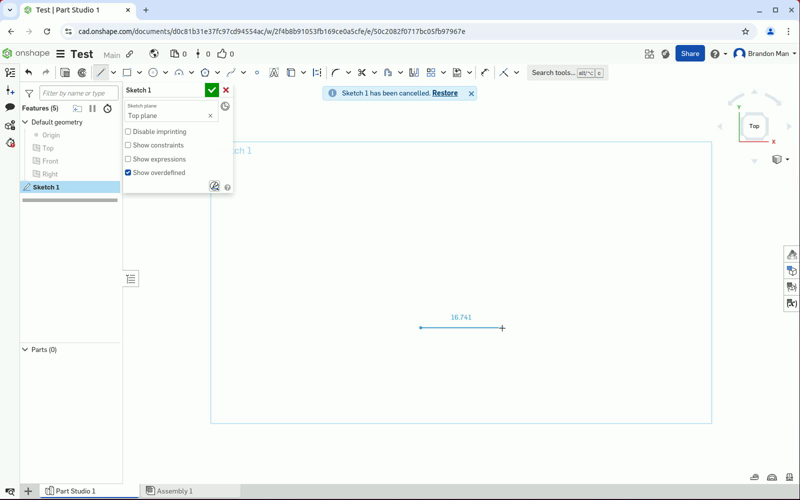
key_up(shift)
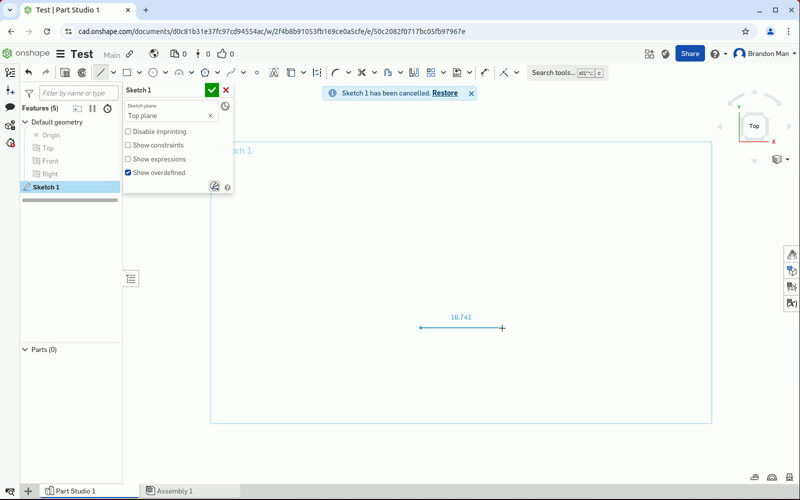
key_down(shift)
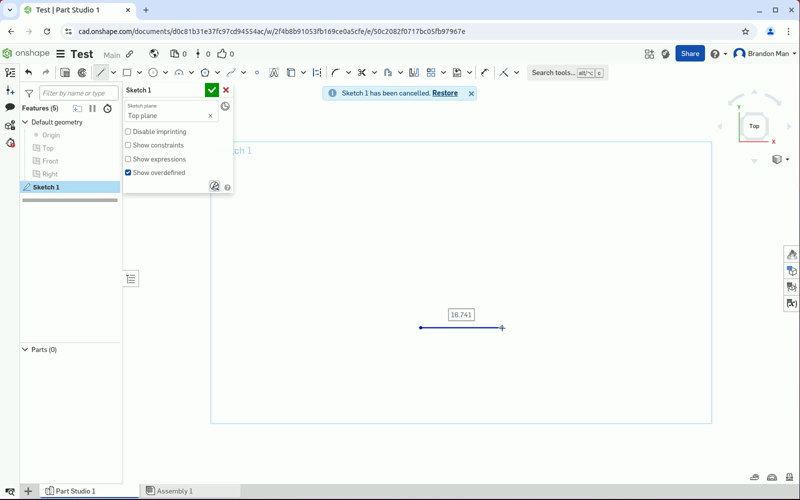
mouse_move(502, 246)
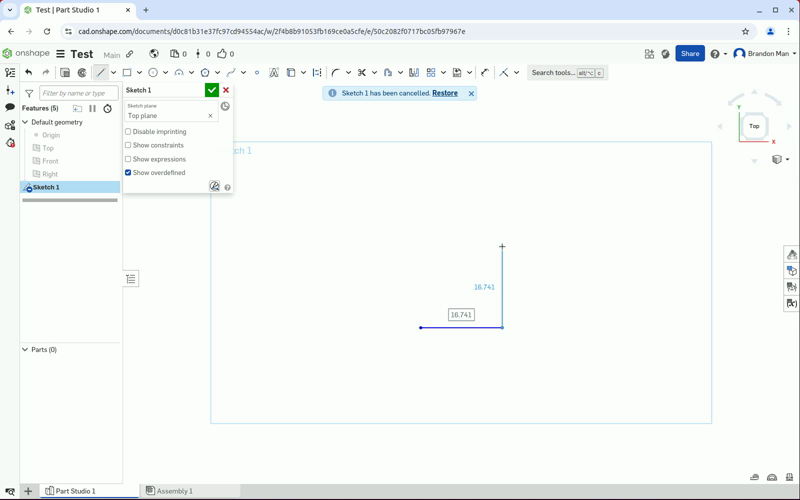
click(502, 246)
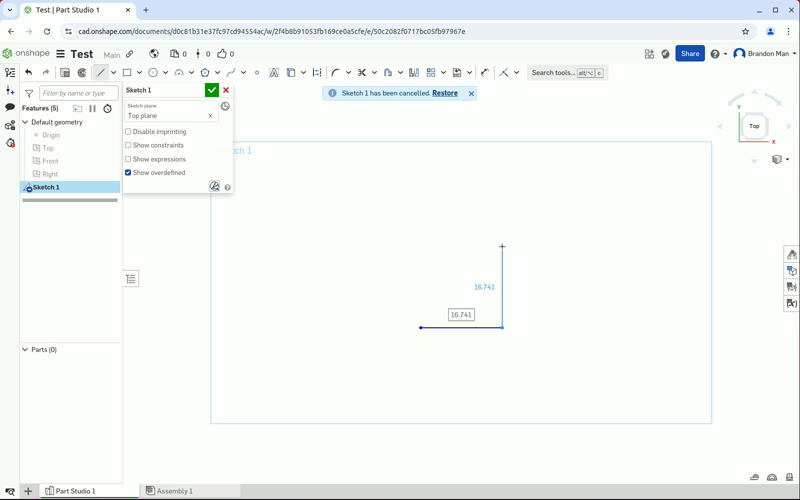
key_up(shift)
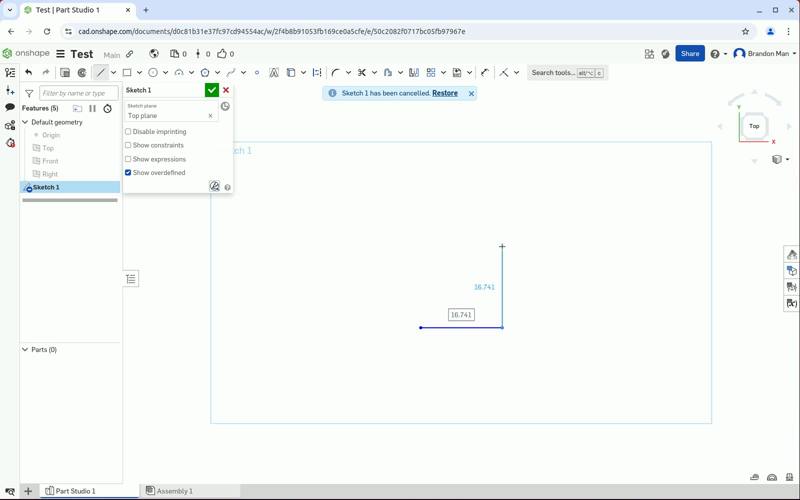
key_down(shift)
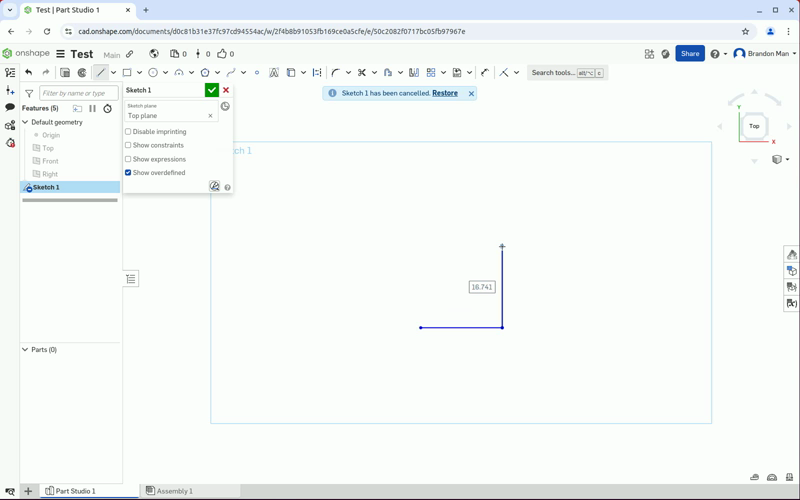
mouse_move(420, 246)
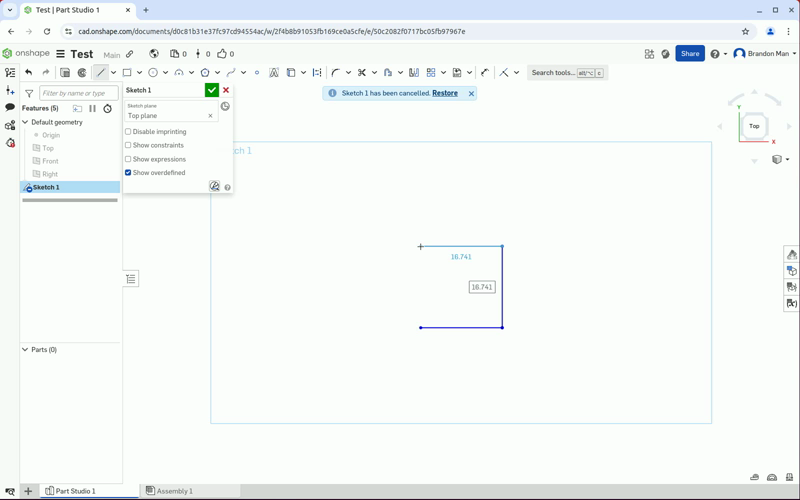
click(420, 246)
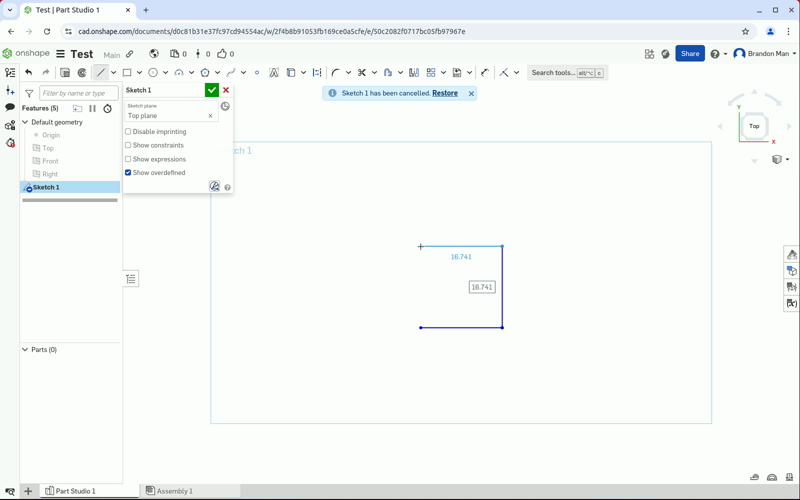
key_up(shift)
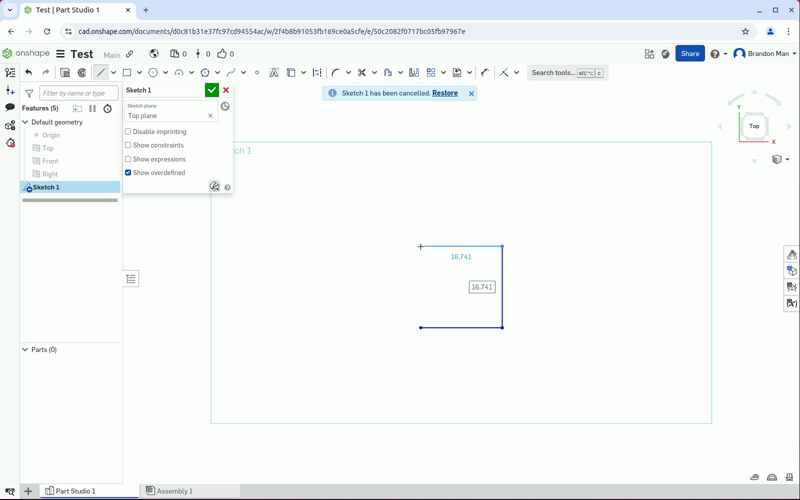
key_down(shift)
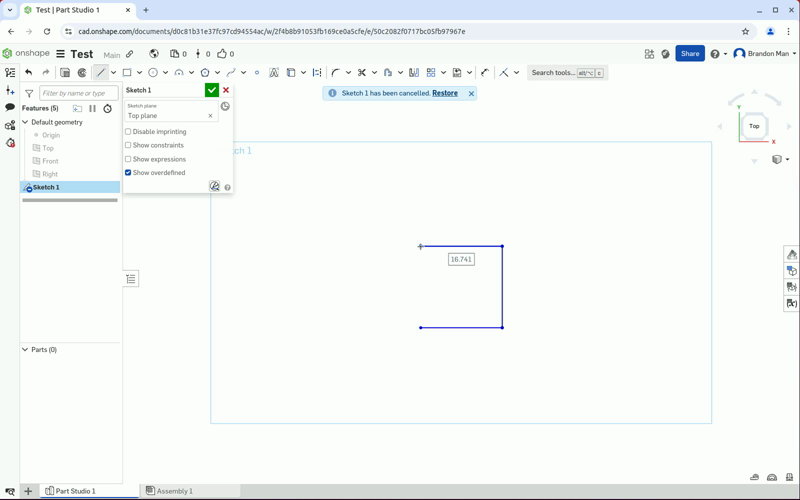
mouse_move(420, 327)
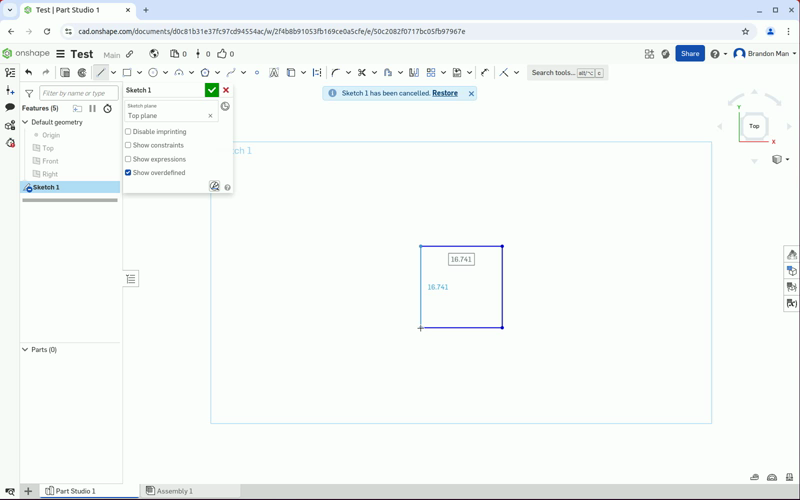
key_up(shift)
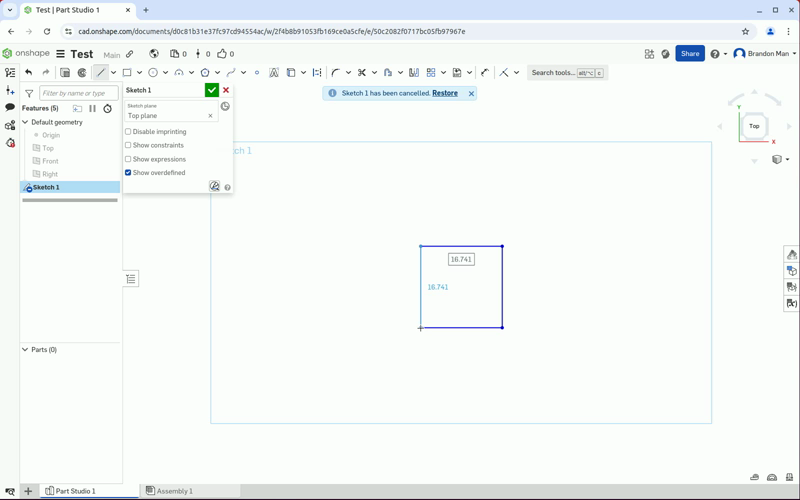
click(420, 327)
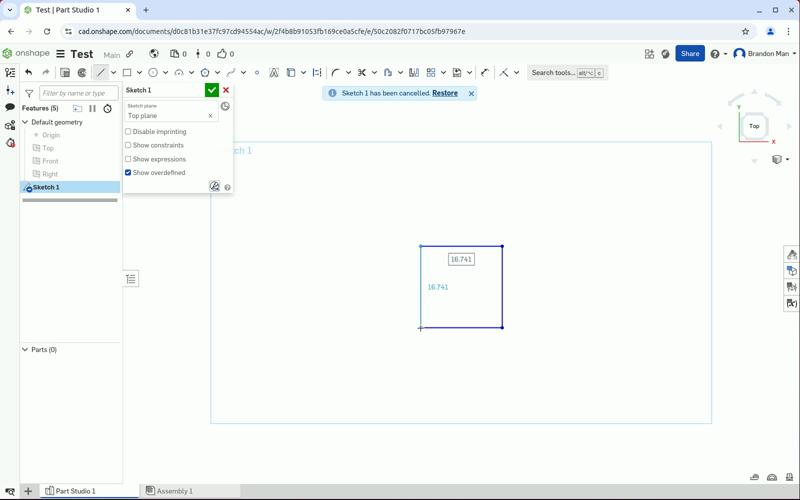
key(esc)
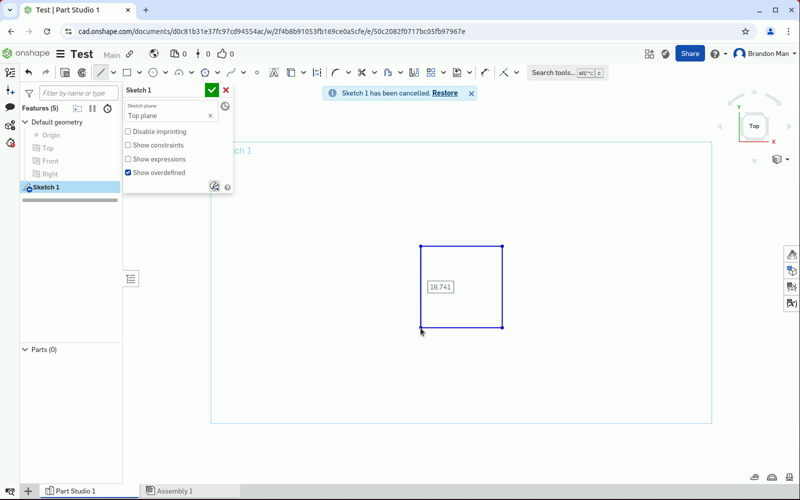
mouse_move(479, 279)
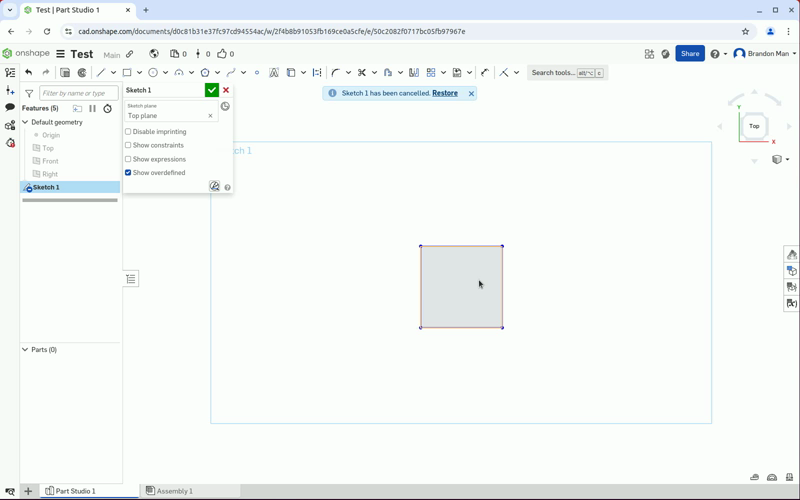
click(479, 279)
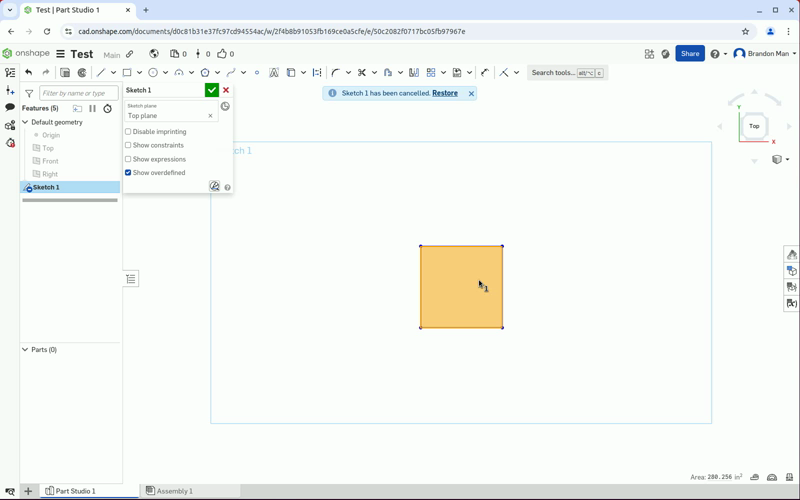
mouse_move(73, 352)
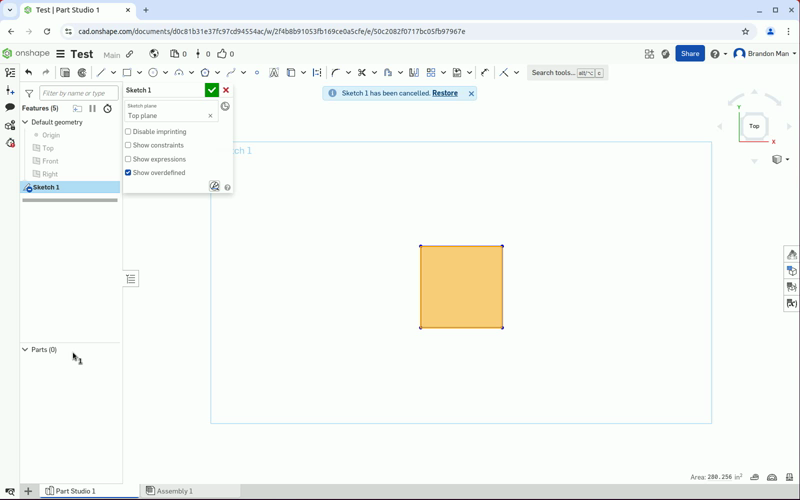
key(shift+y)
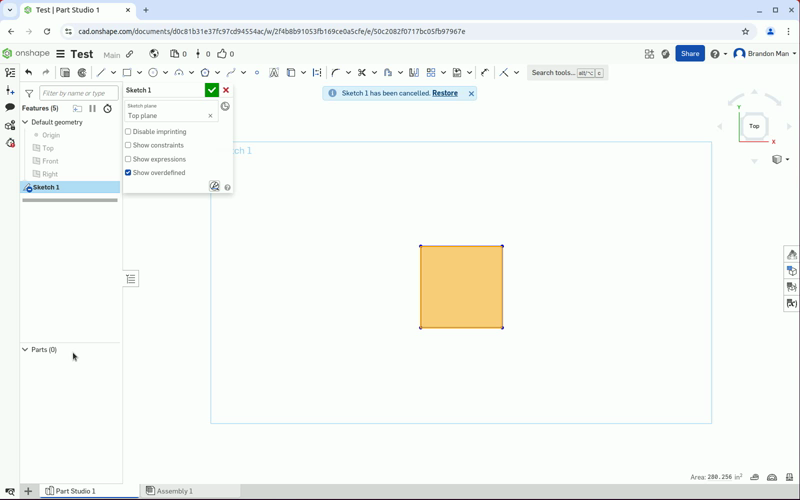
key(shift+e)
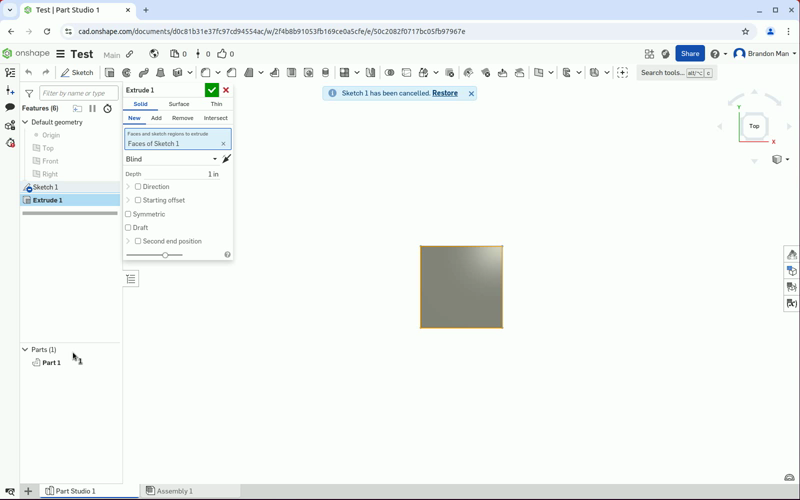
mouse_move(143, 106)
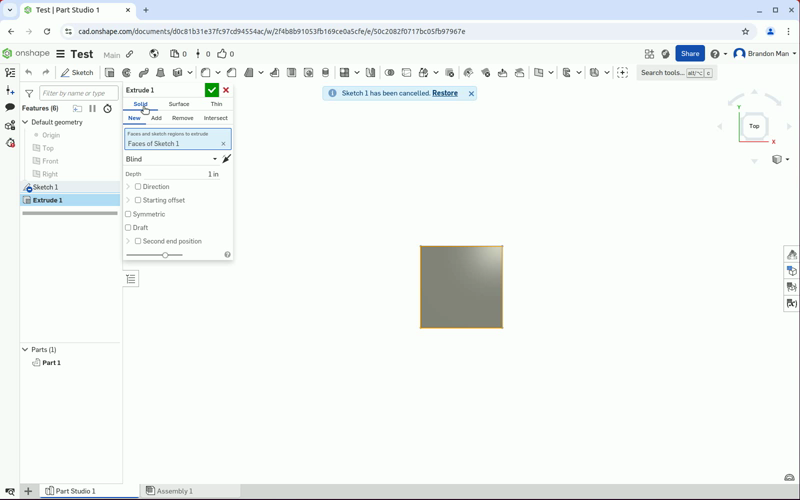
click(143, 106)
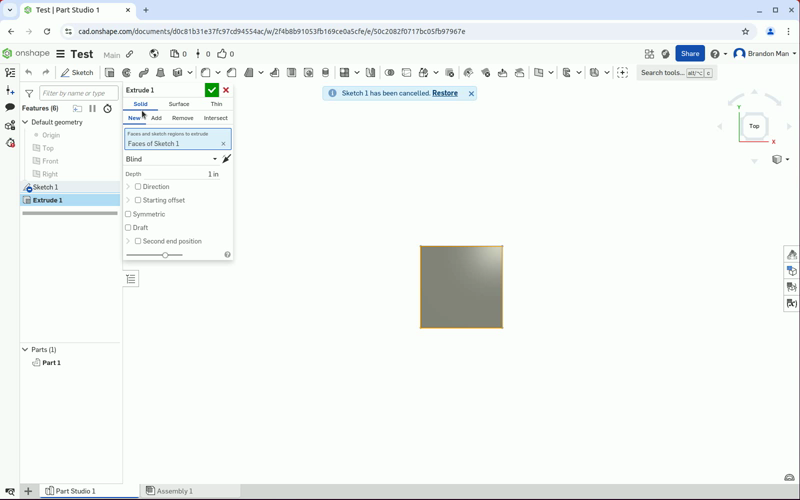
mouse_move(137, 120)
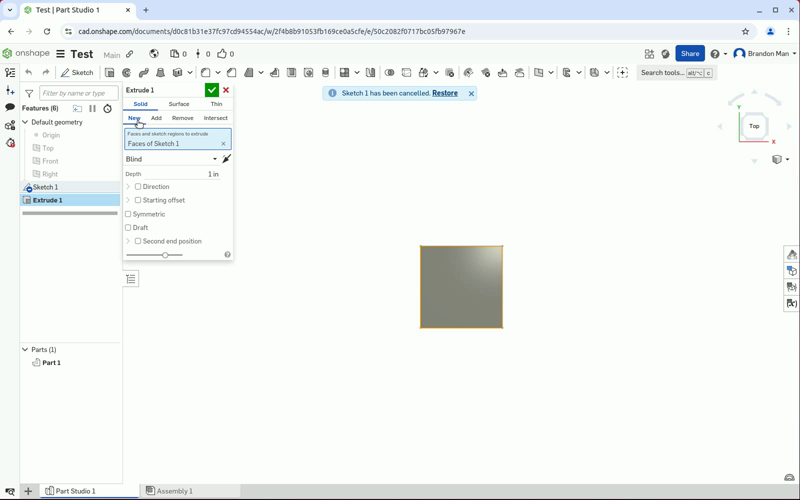
click(137, 120)
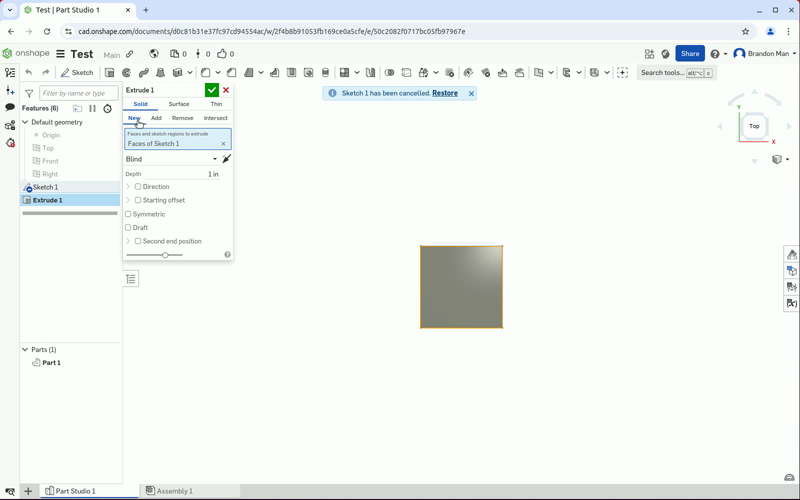
key(tab, 4)
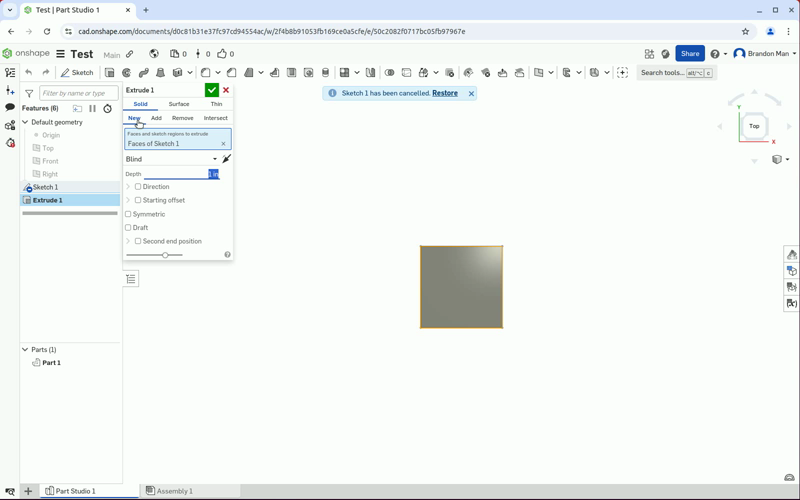
text(16.609)
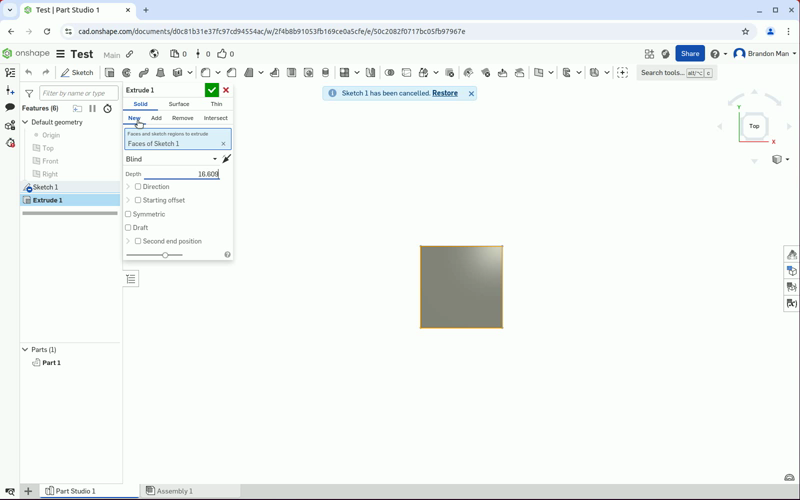
key(enter)
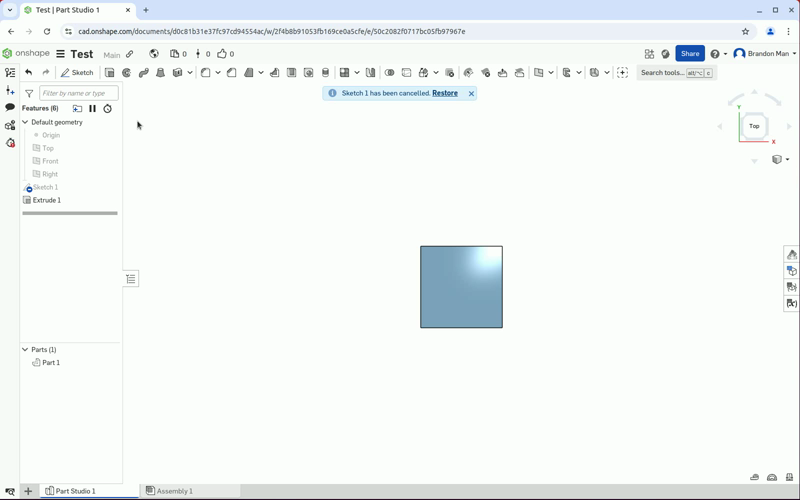
key(shift+h)
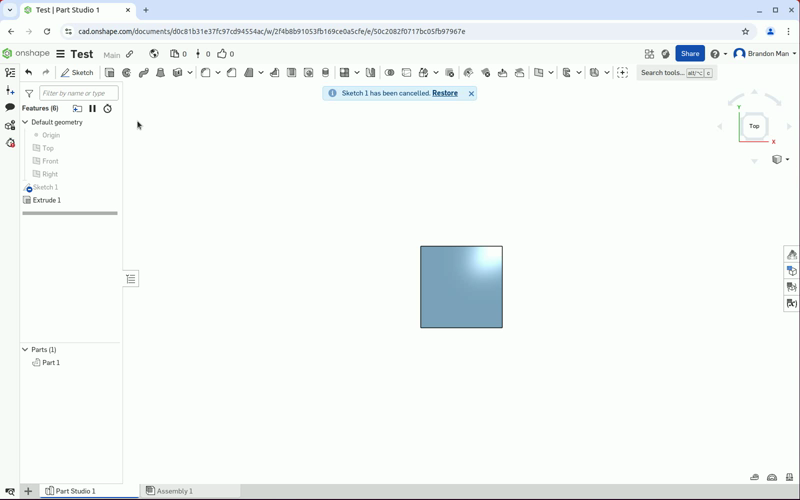
key(shift+h)
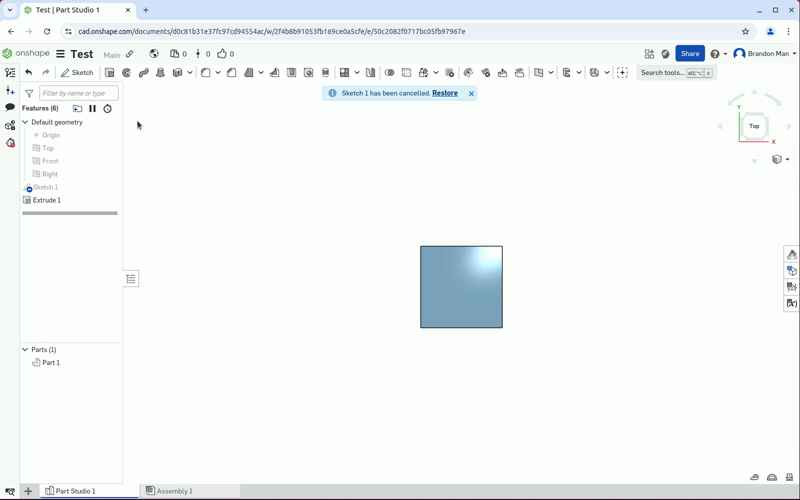
mouse_move(73, 189)
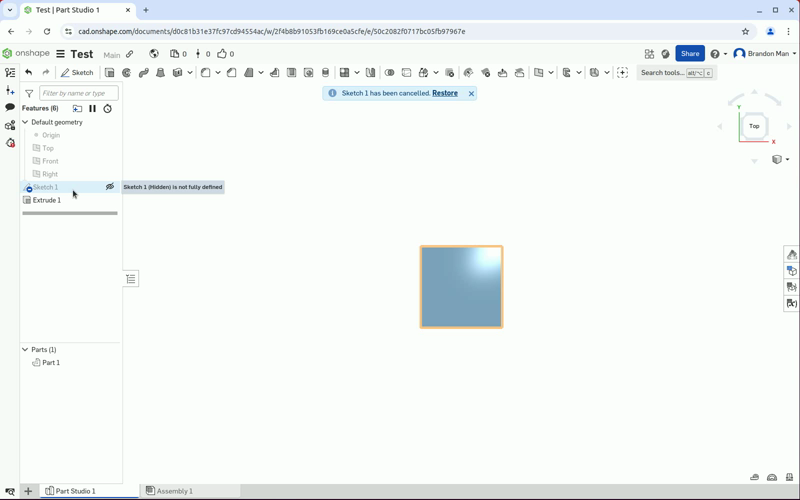
click(73, 189)
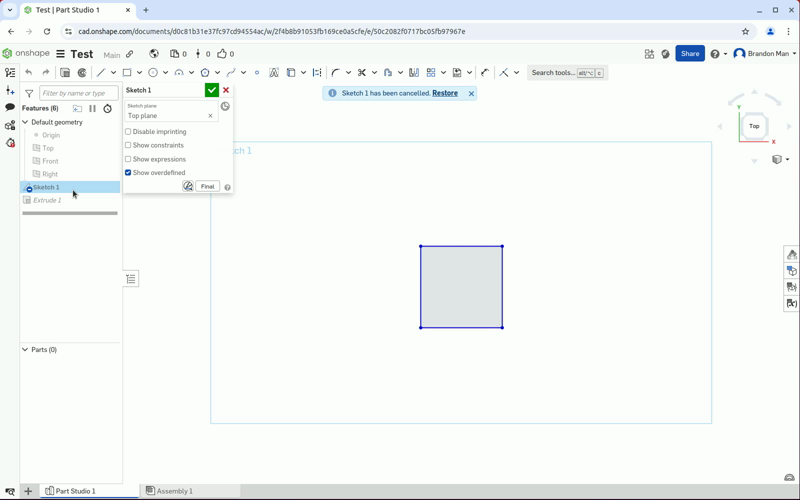
mouse_move(229, 92)
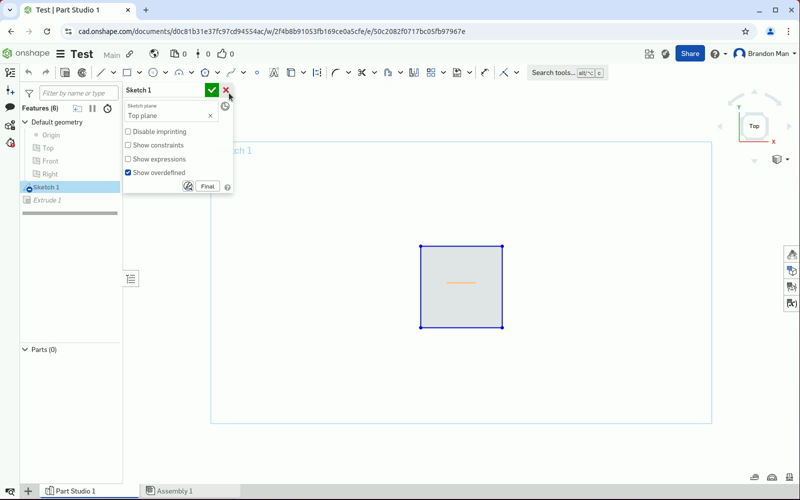
click(229, 92)
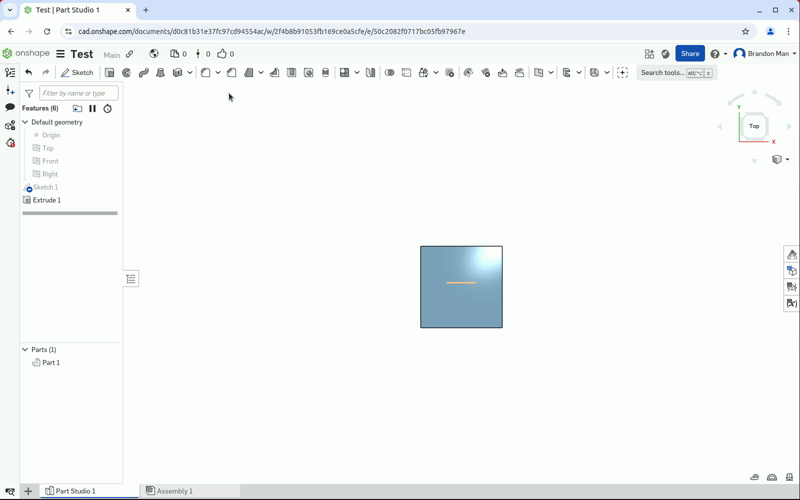
mouse_move(541, 75)
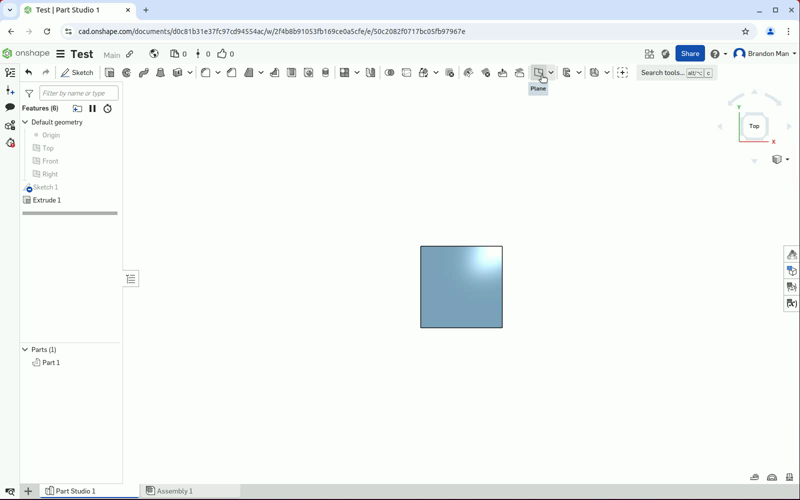
click(541, 75)
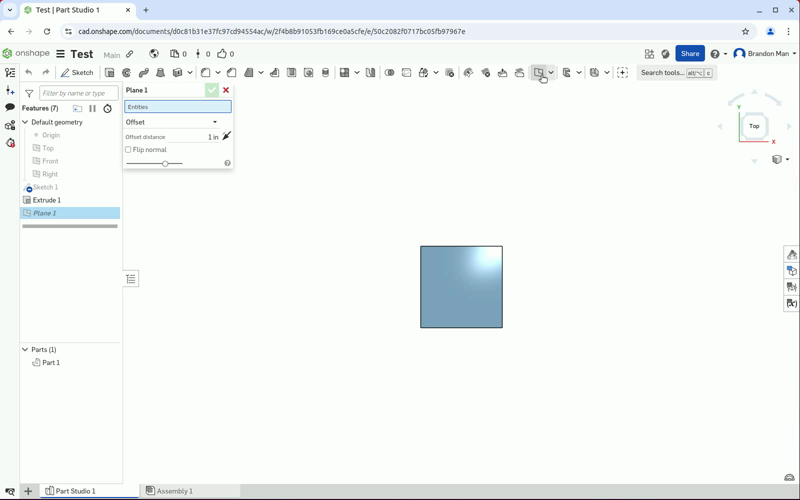
mouse_move(73, 150)
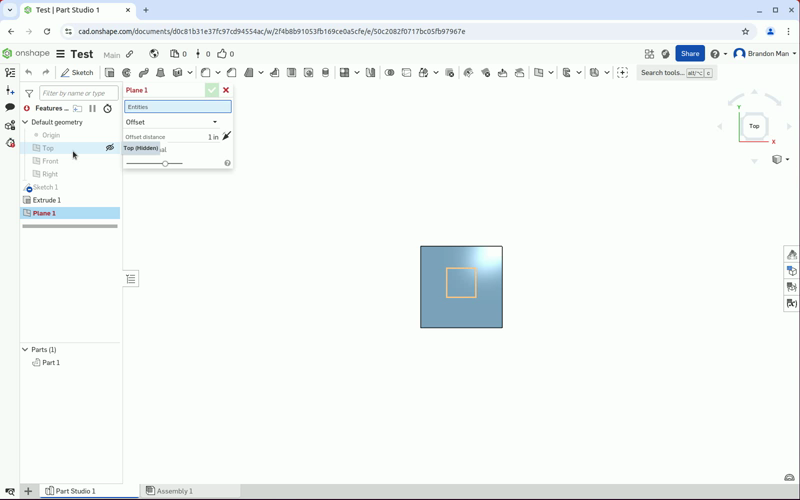
click(73, 150)
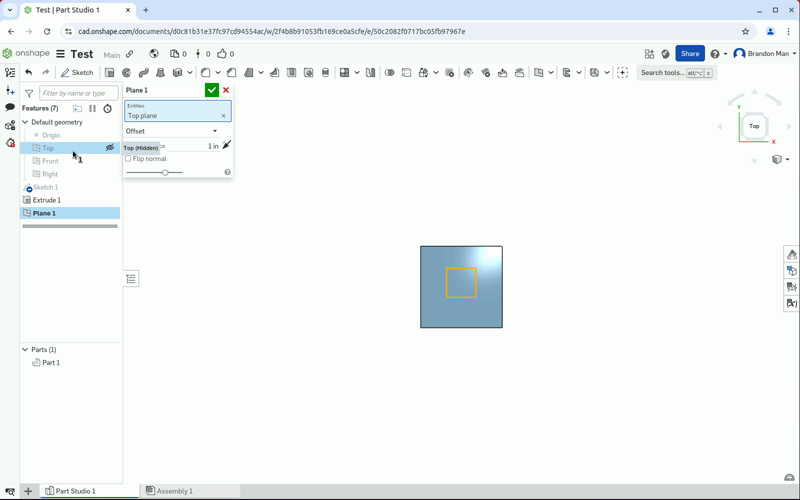
key(tab, 2)
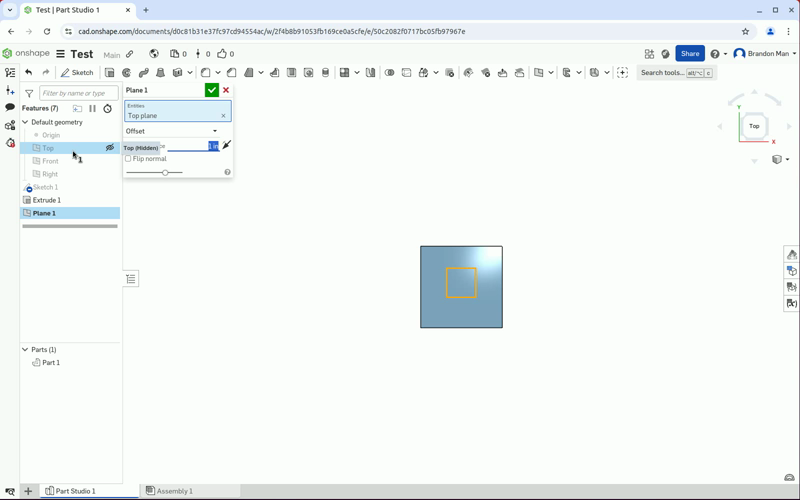
text(16.607)
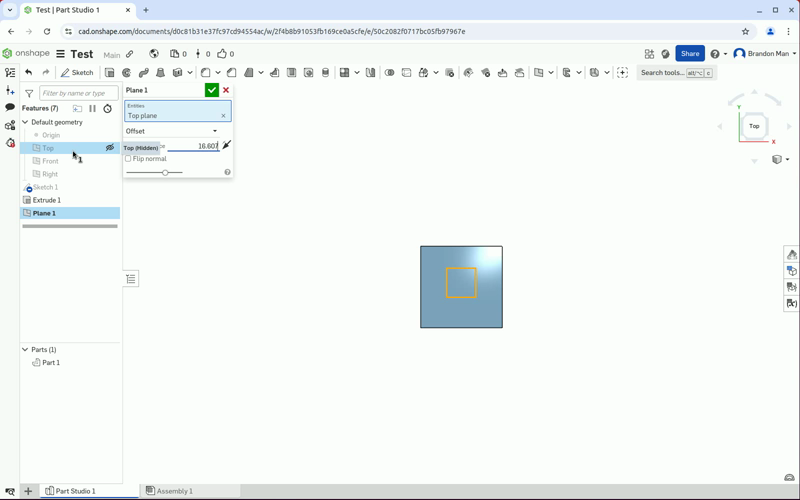
key(enter, 2)
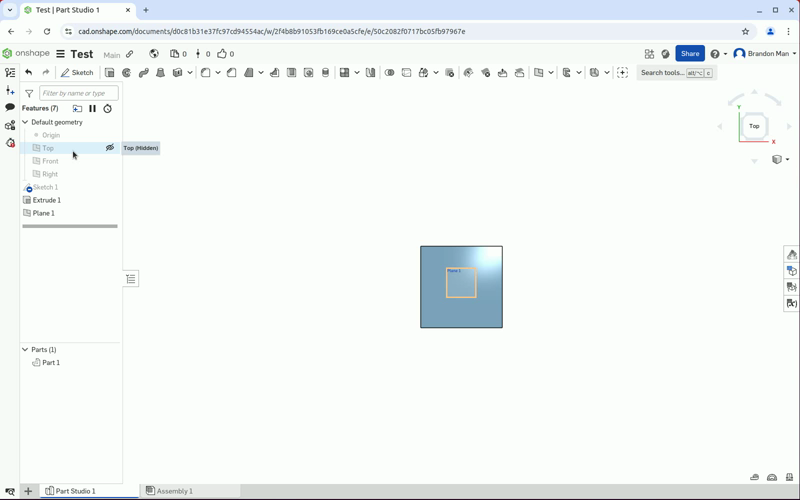
key(shift+s)
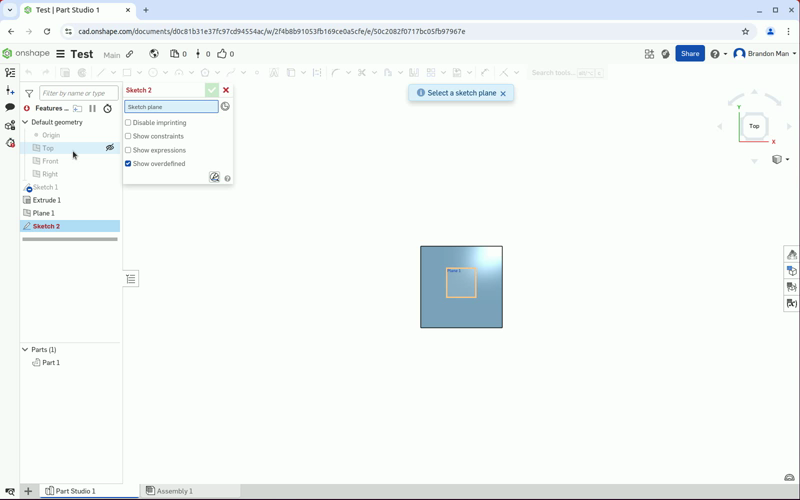
mouse_move(73, 215)
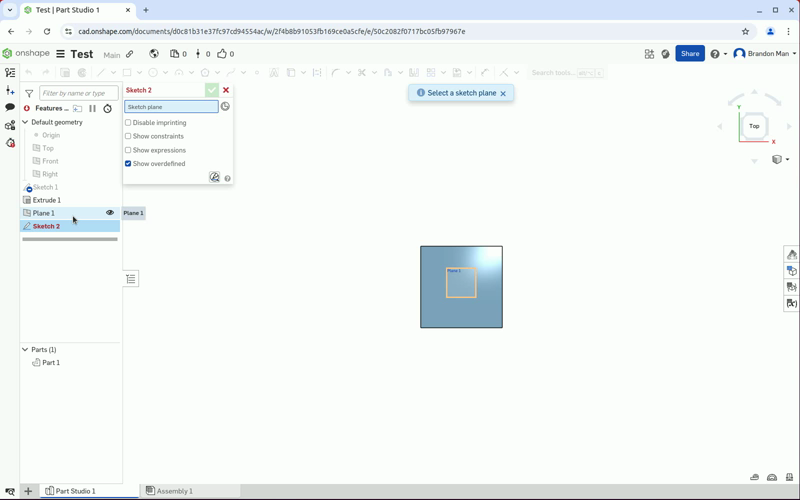
click(73, 215)
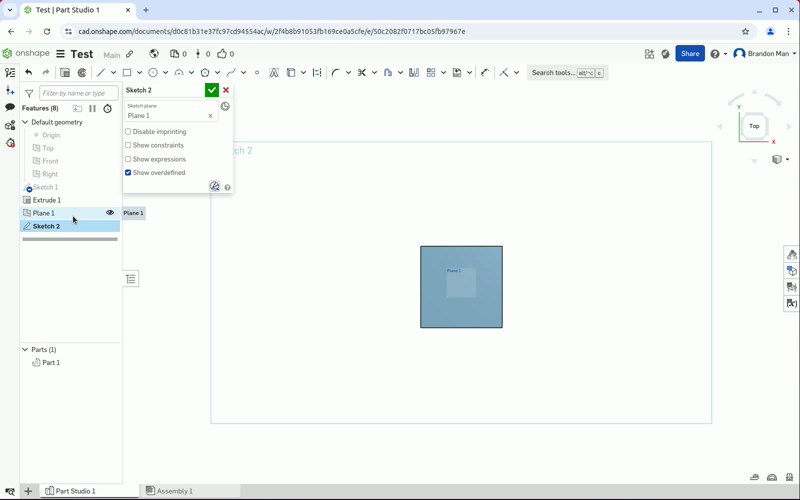
mouse_move(73, 352)
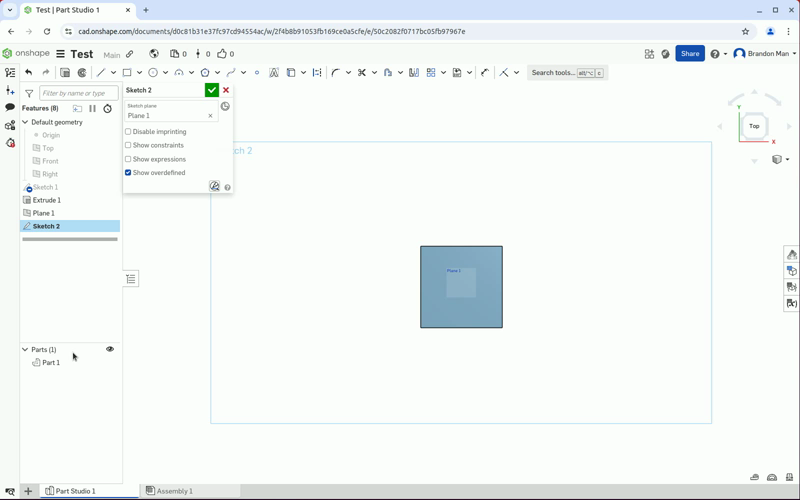
key(y)
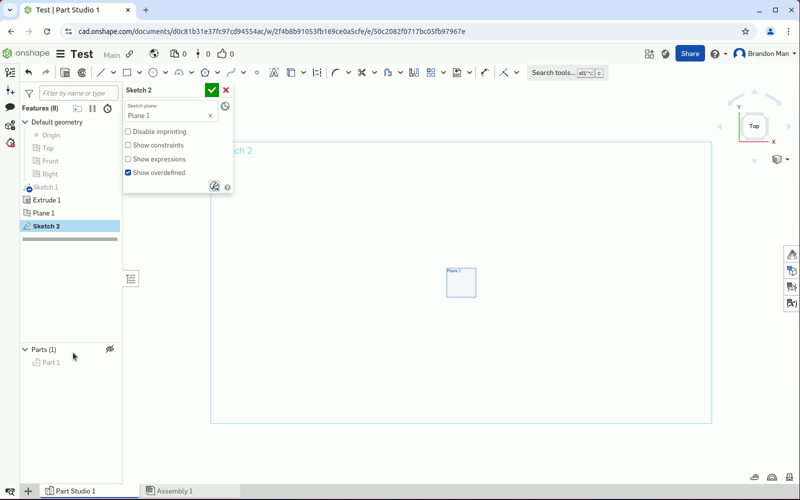
key(l)
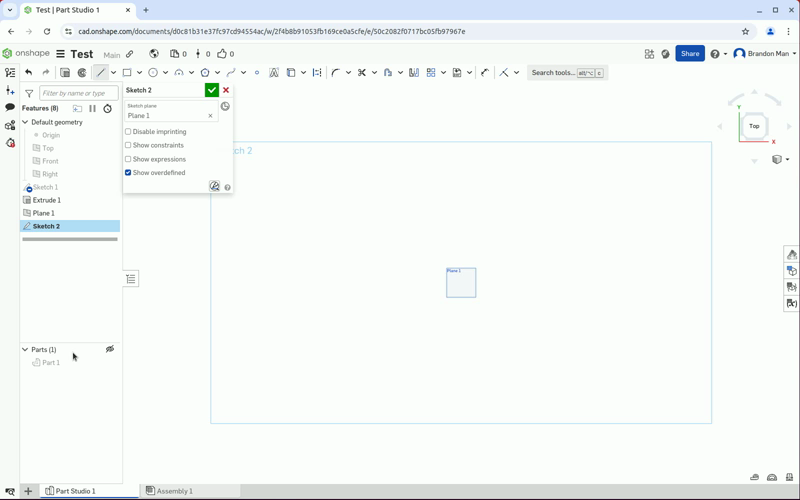
key_down(shift)
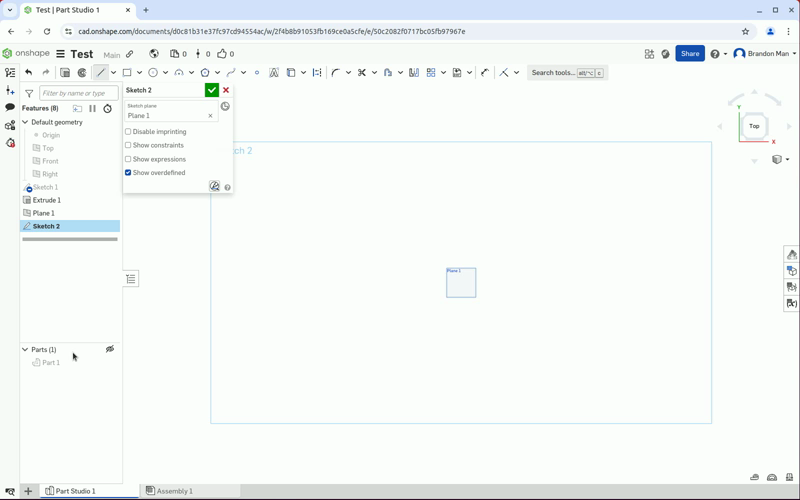
mouse_move(420, 327)
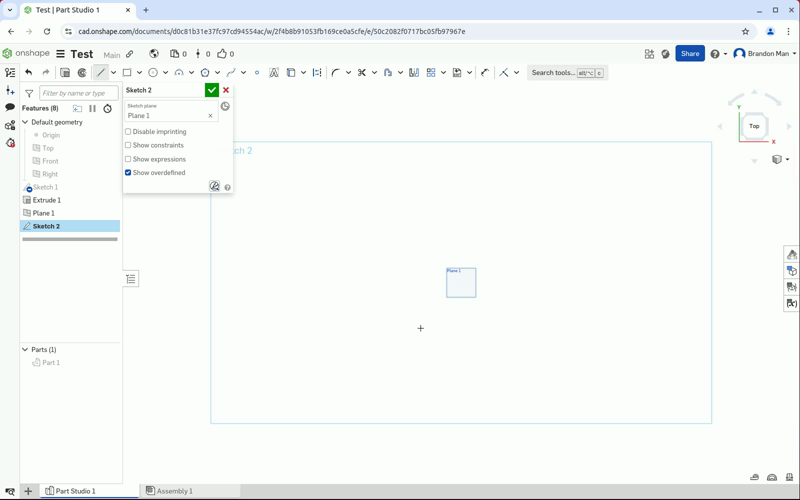
click(420, 327)
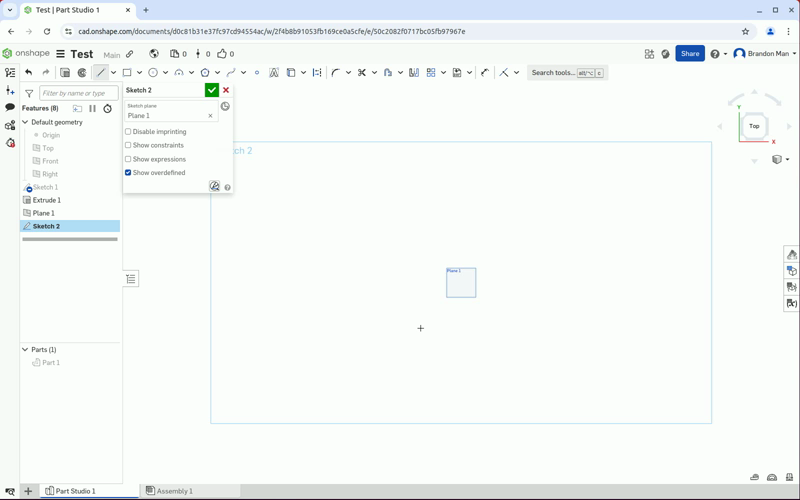
key_up(shift)
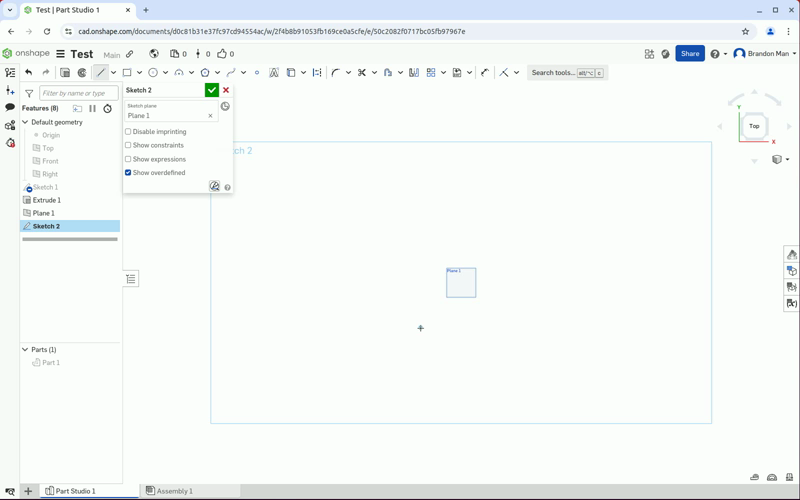
key_down(shift)
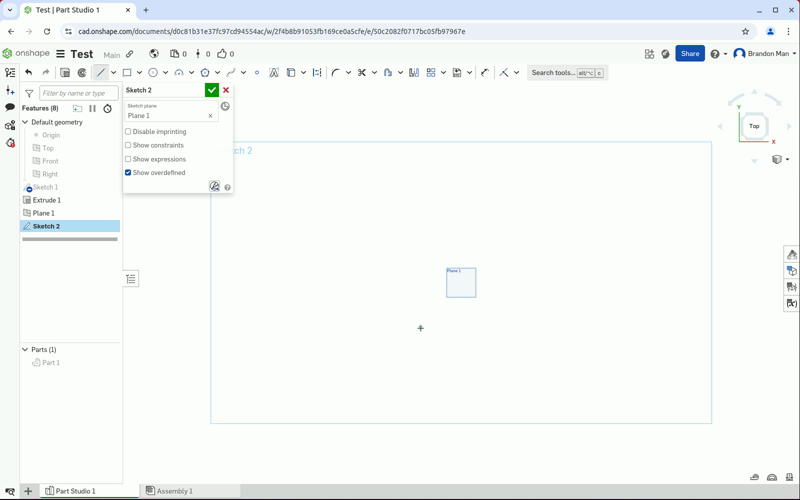
mouse_move(502, 327)
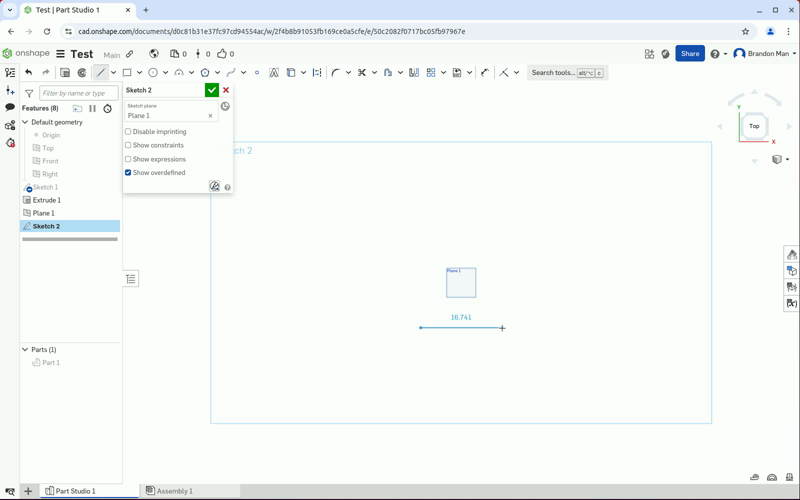
click(502, 327)
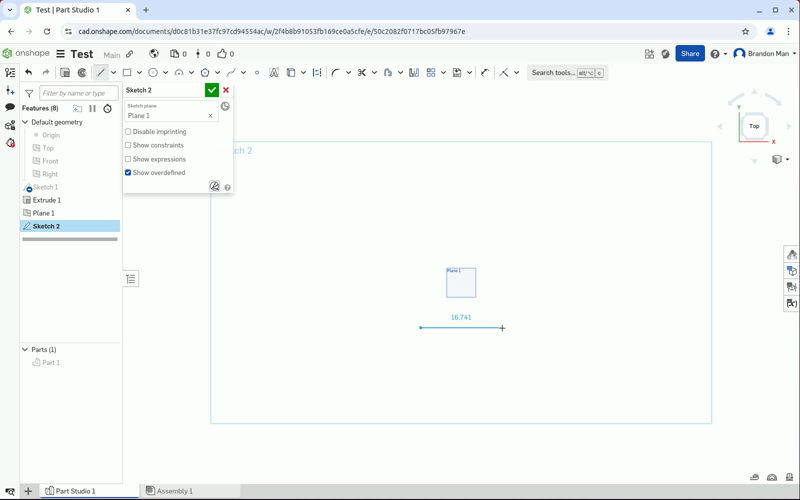
key_up(shift)
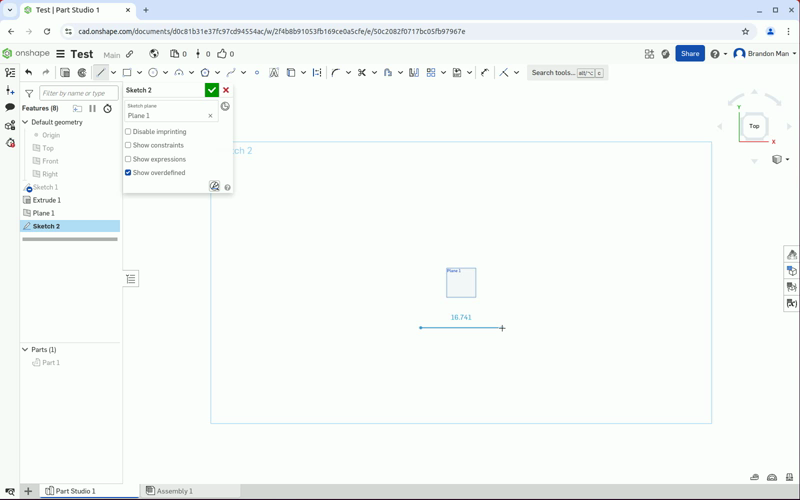
key_down(shift)
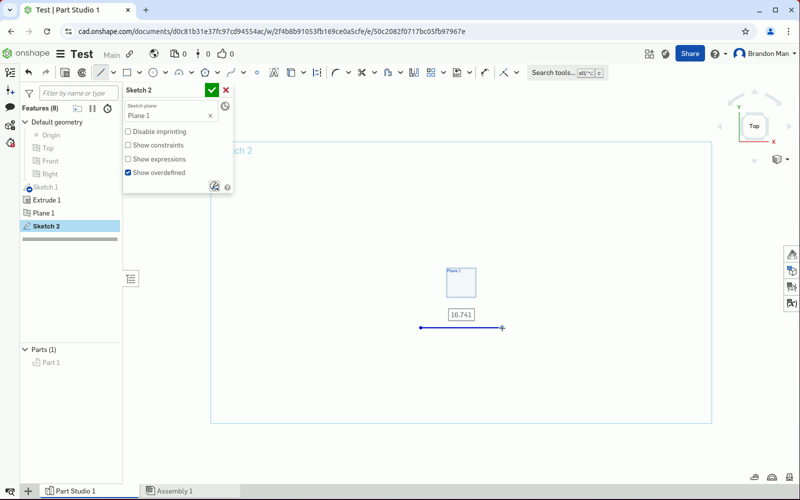
mouse_move(502, 246)
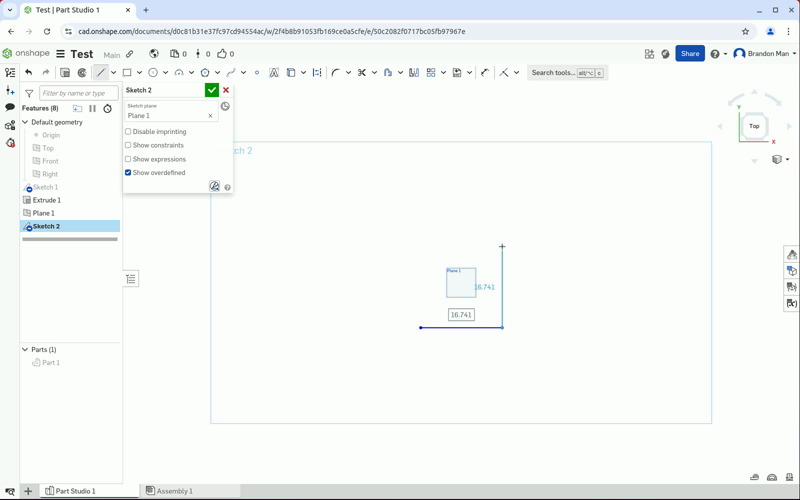
click(502, 246)
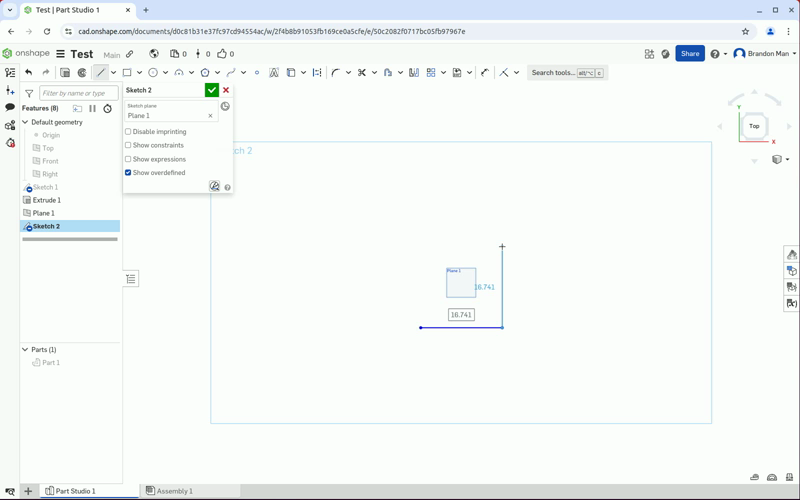
key_up(shift)
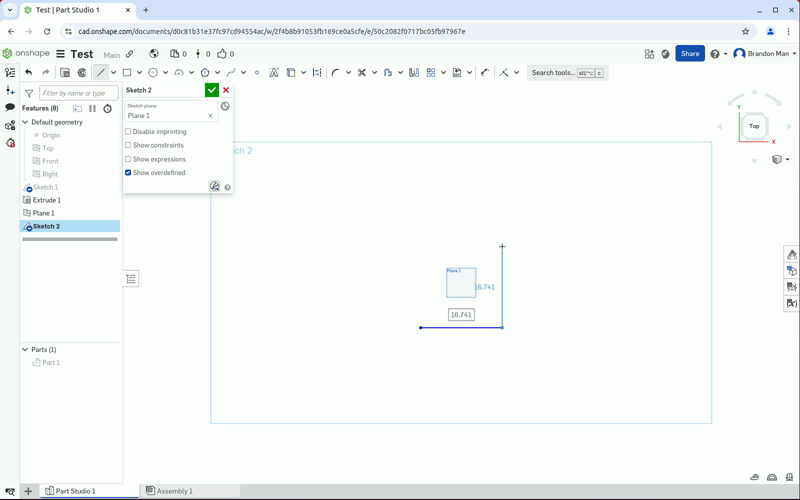
key_down(shift)
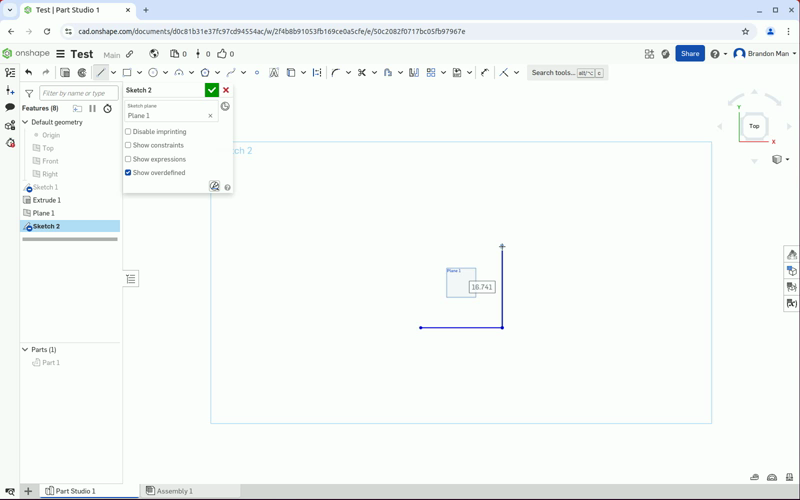
mouse_move(420, 246)
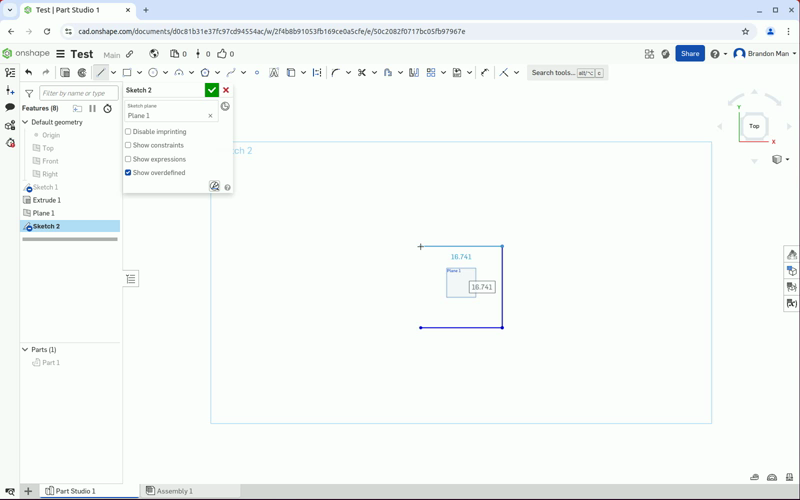
click(420, 246)
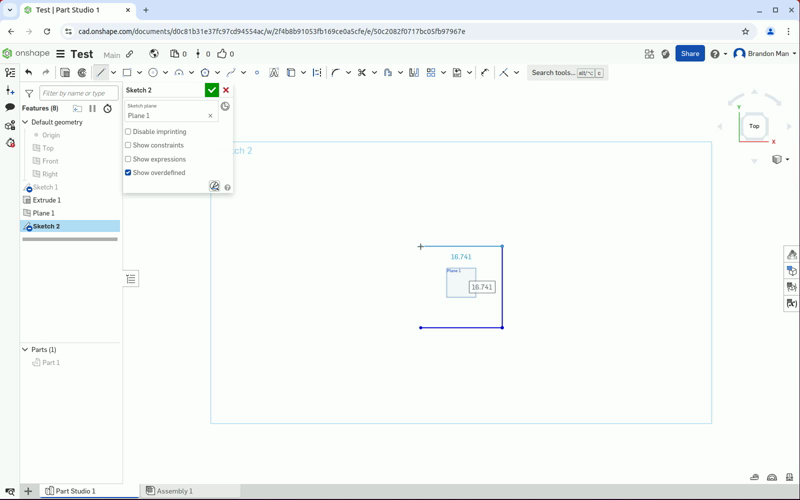
key_up(shift)
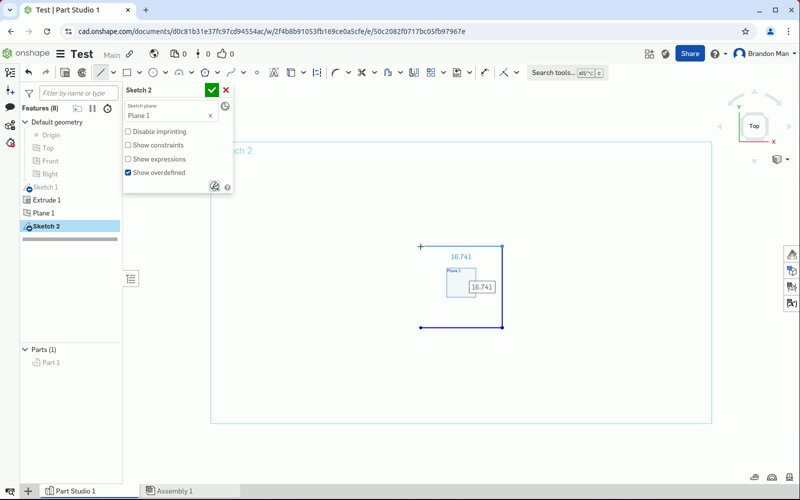
key_down(shift)
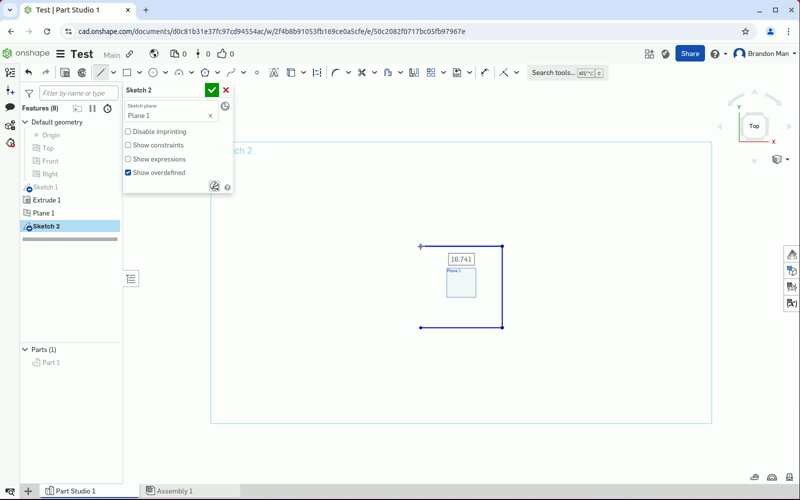
mouse_move(420, 327)
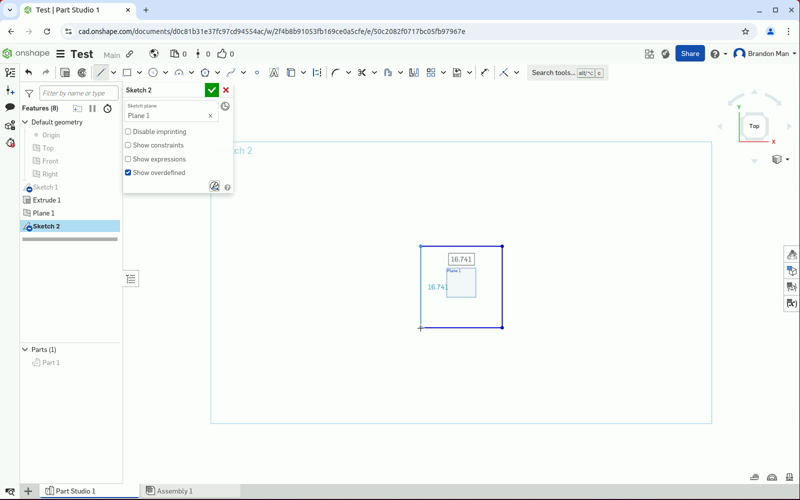
key_up(shift)
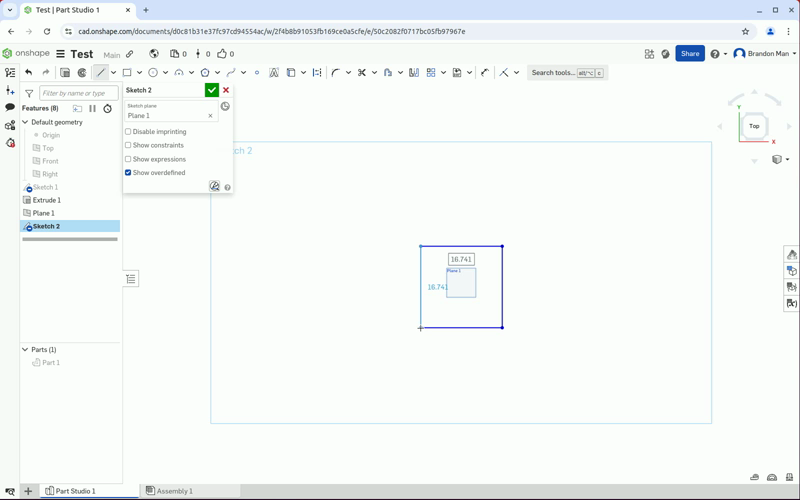
click(420, 327)
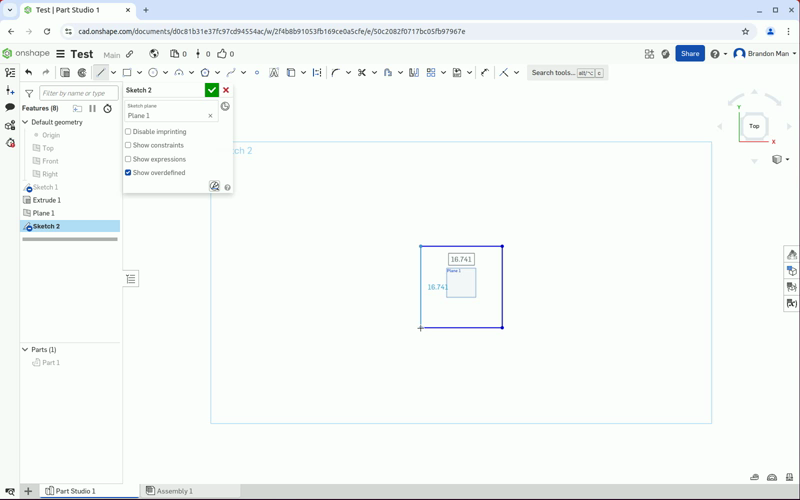
key(esc)
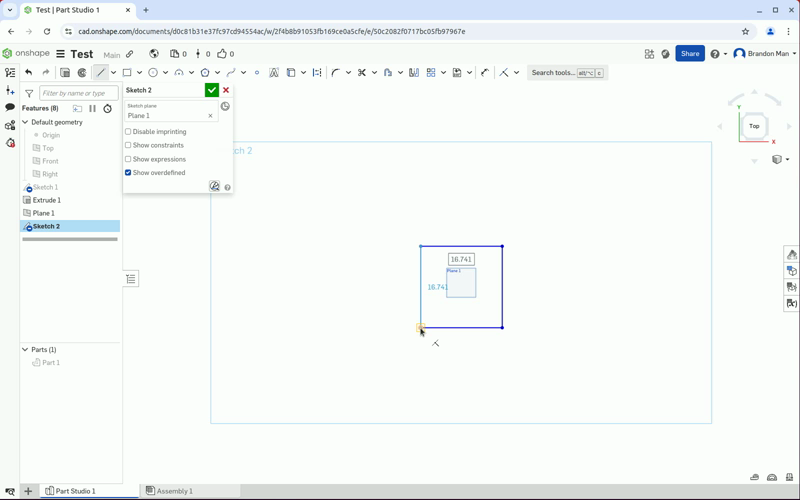
key(l)
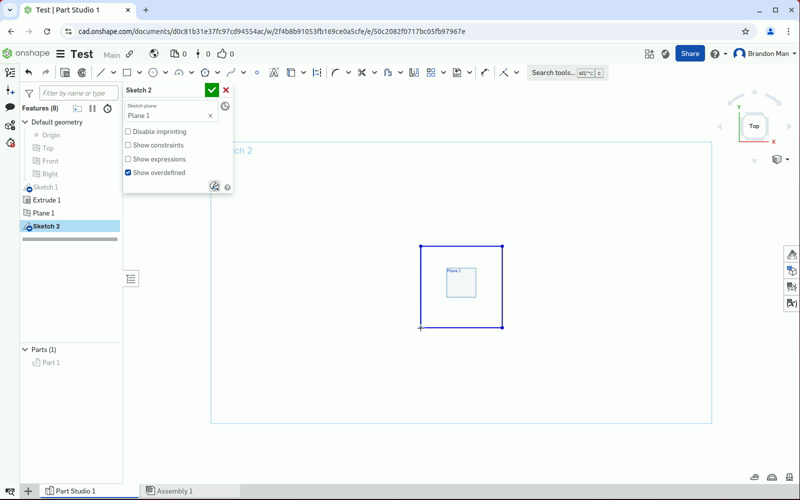
key_down(shift)
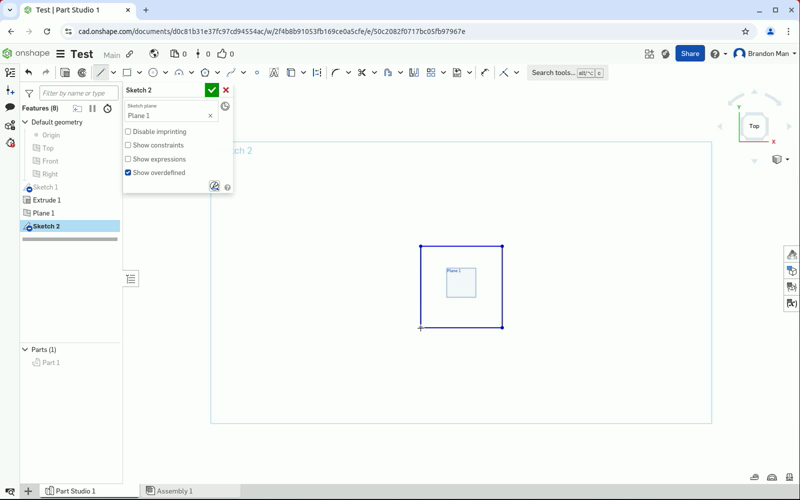
mouse_move(445, 298)
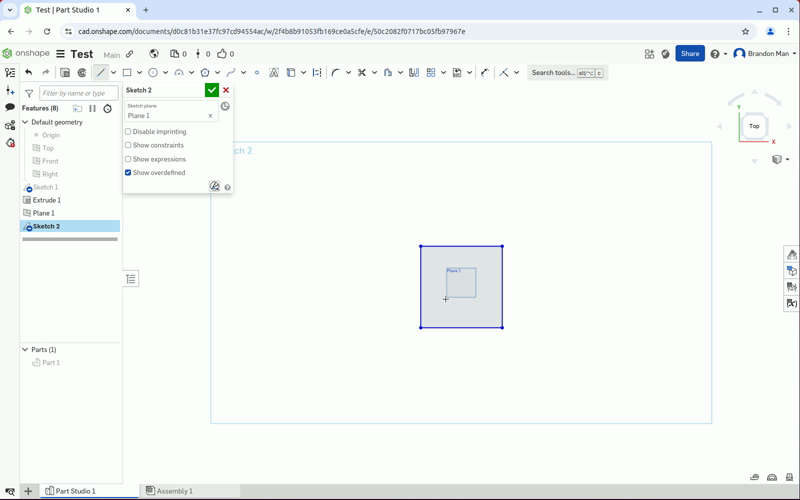
click(445, 298)
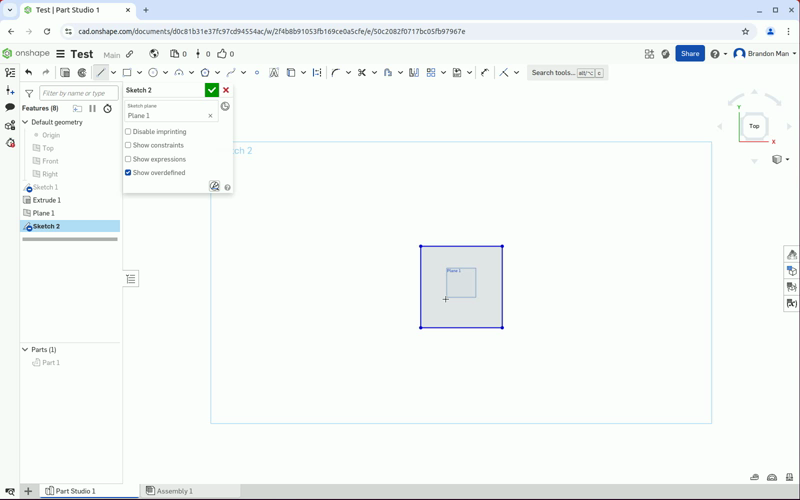
key_up(shift)
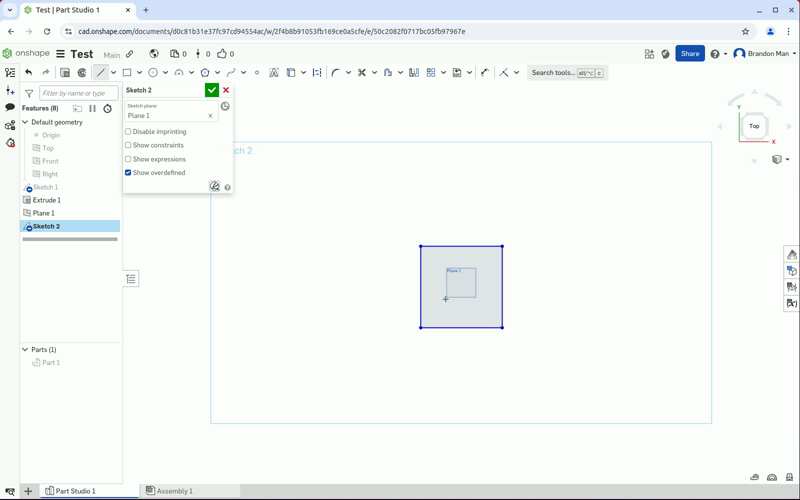
key_down(shift)
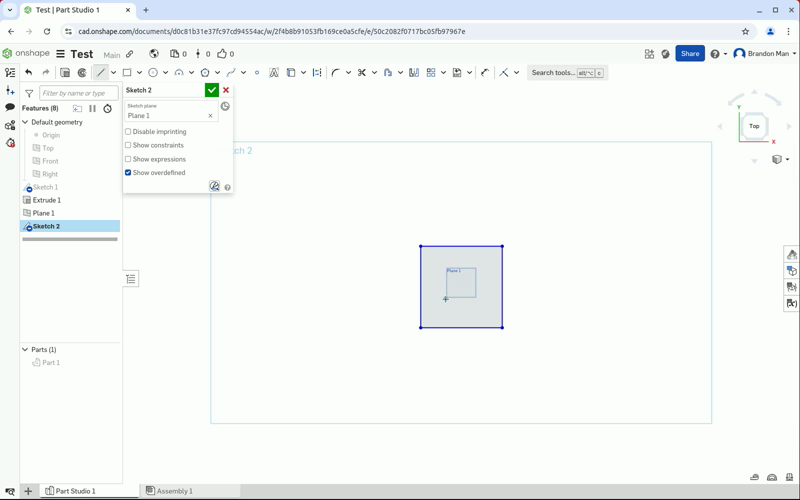
mouse_move(475, 298)
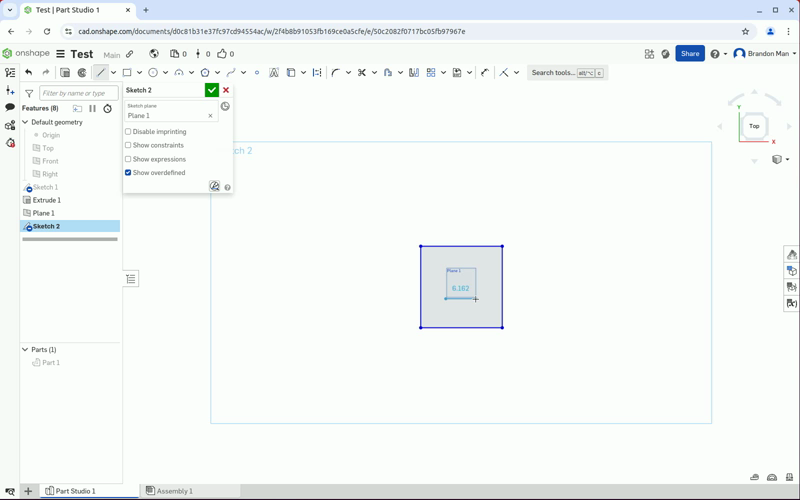
mouse_move(476, 298)
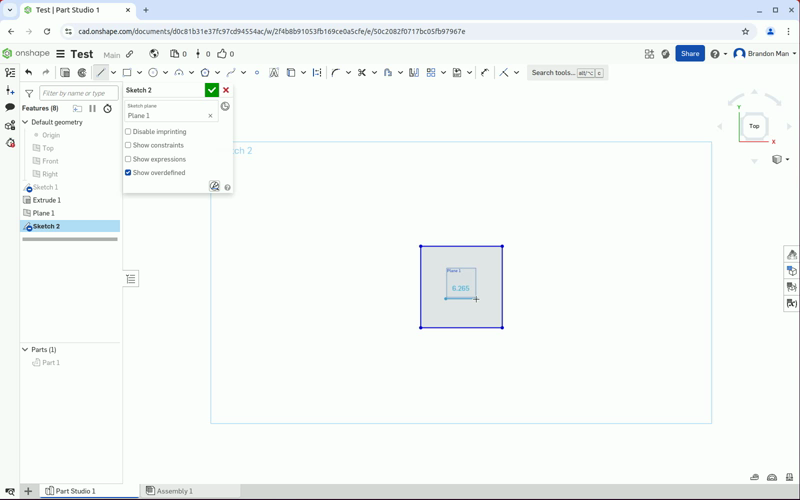
click(476, 298)
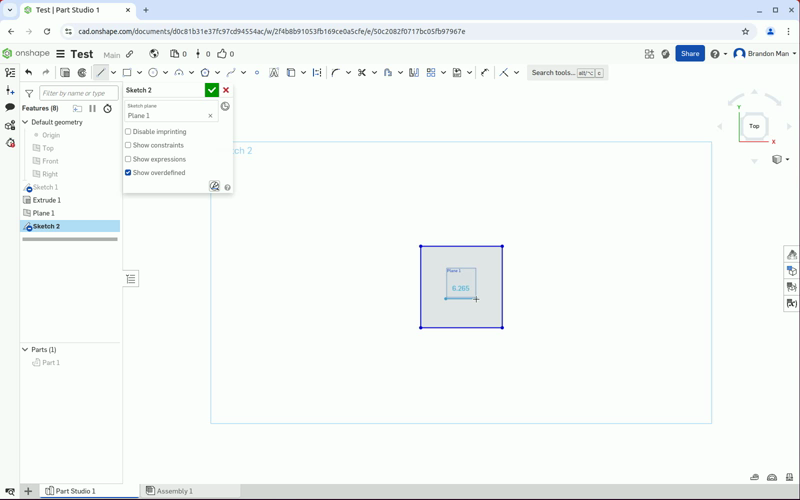
key_up(shift)
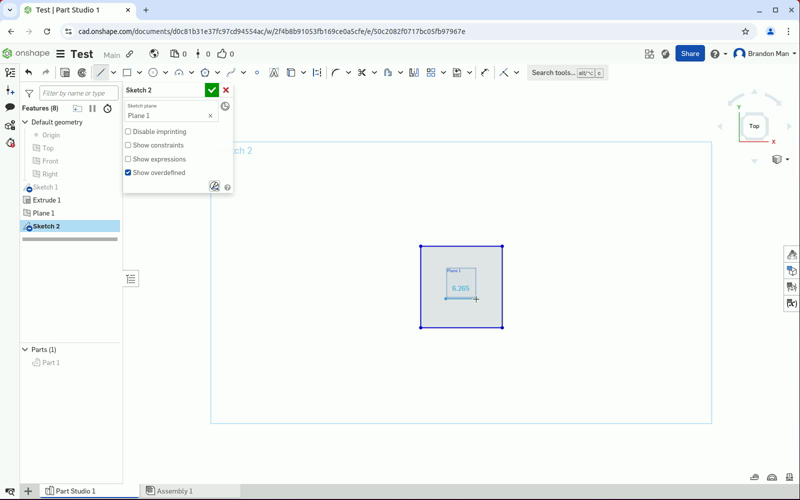
key_down(shift)
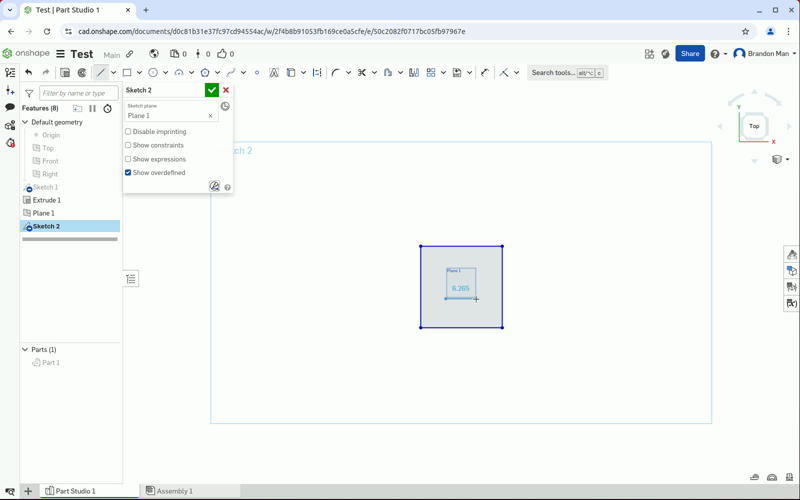
mouse_move(506, 298)
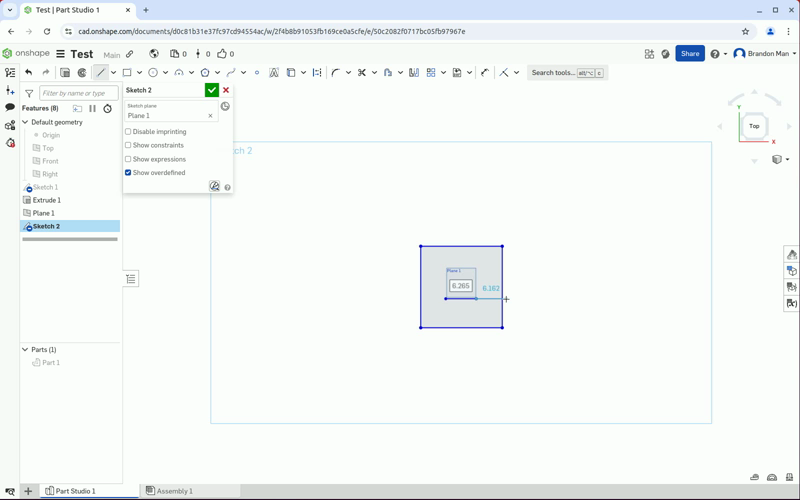
mouse_move(476, 267)
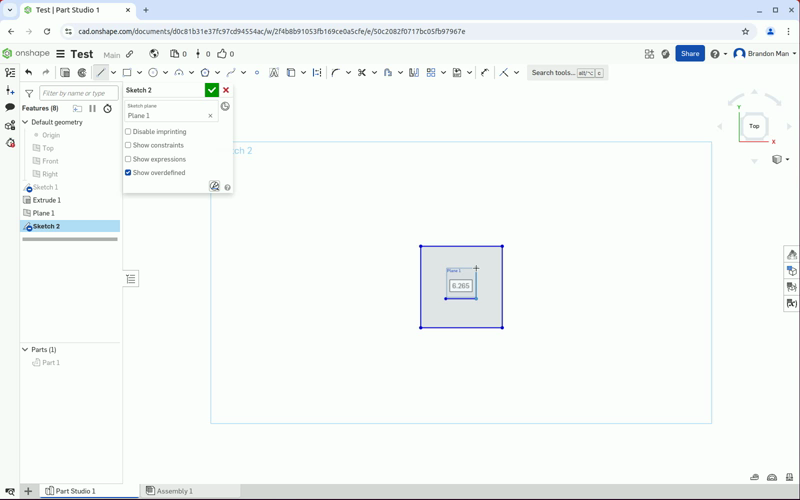
click(476, 267)
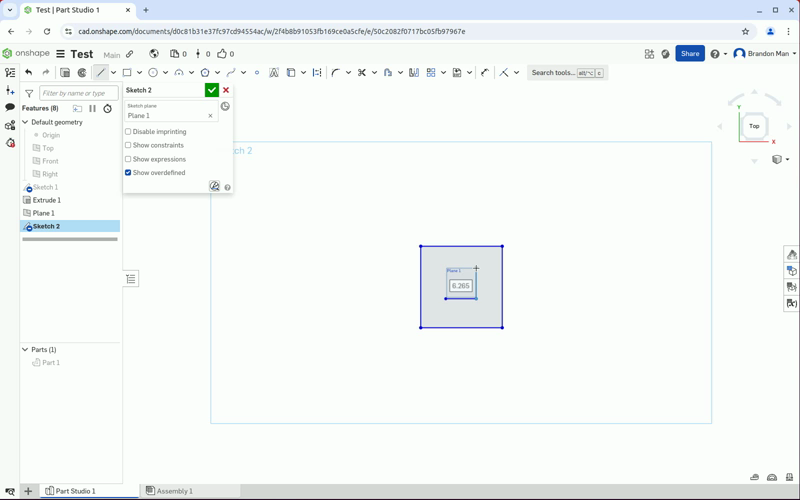
key_up(shift)
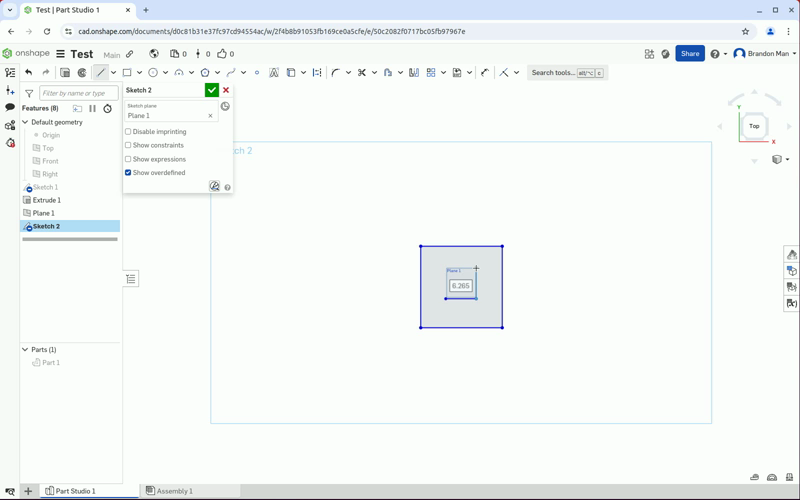
key_down(shift)
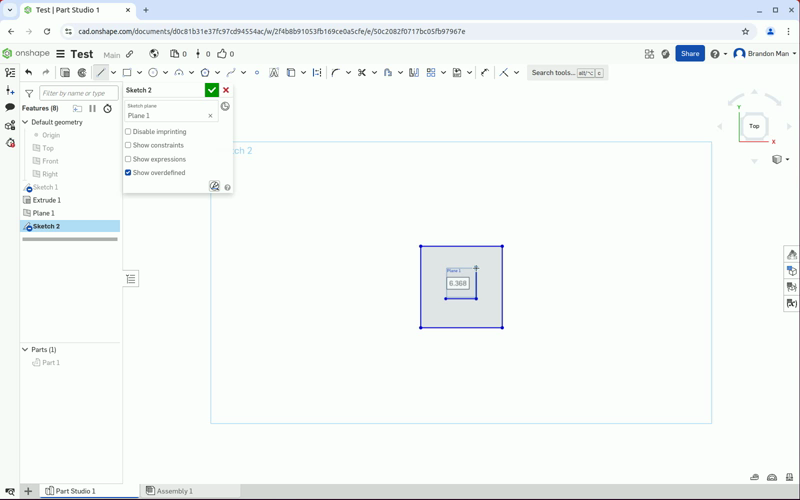
mouse_move(506, 267)
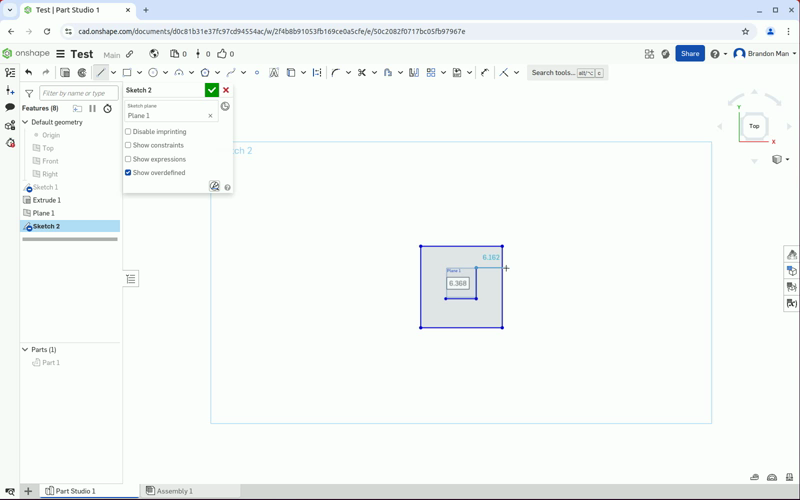
mouse_move(445, 267)
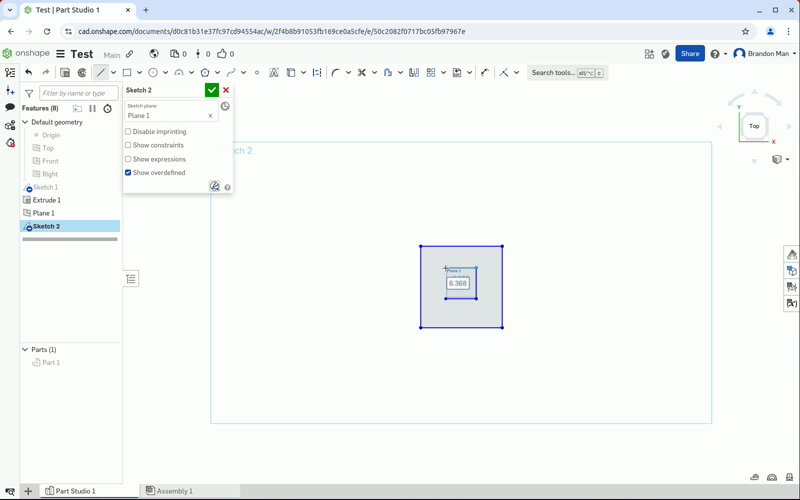
click(445, 267)
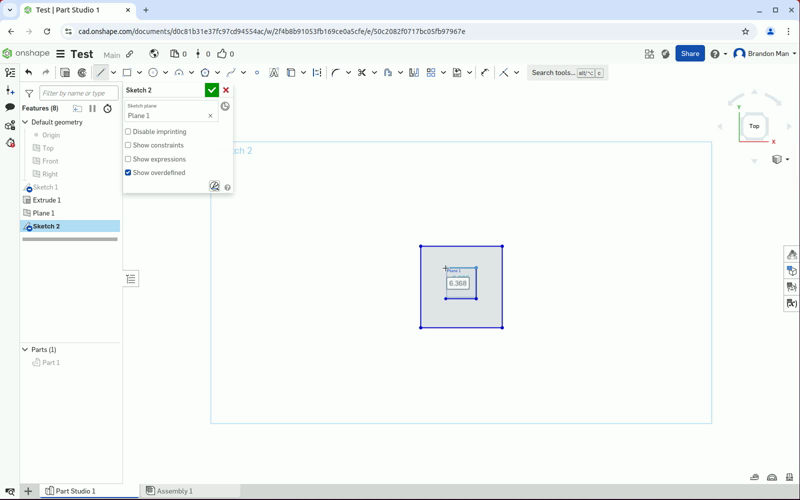
key_up(shift)
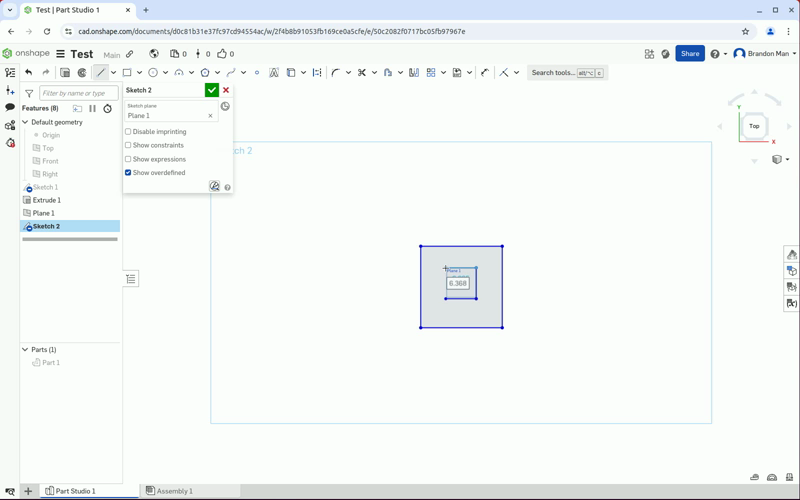
mouse_move(475, 267)
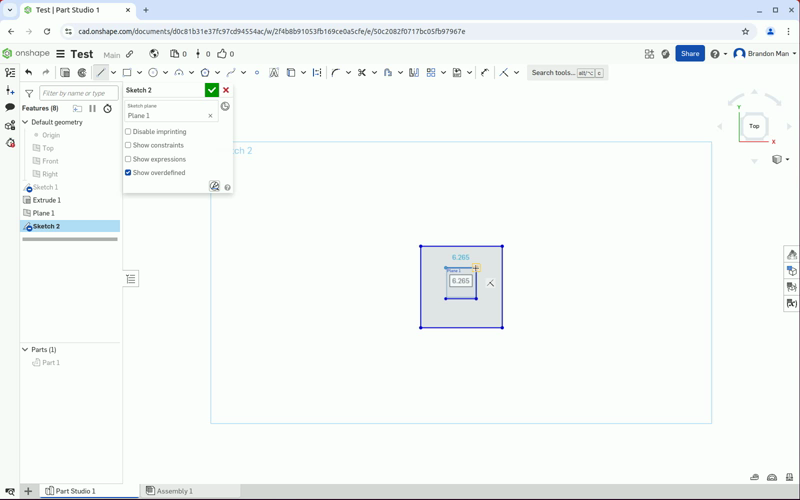
key_down(shift)
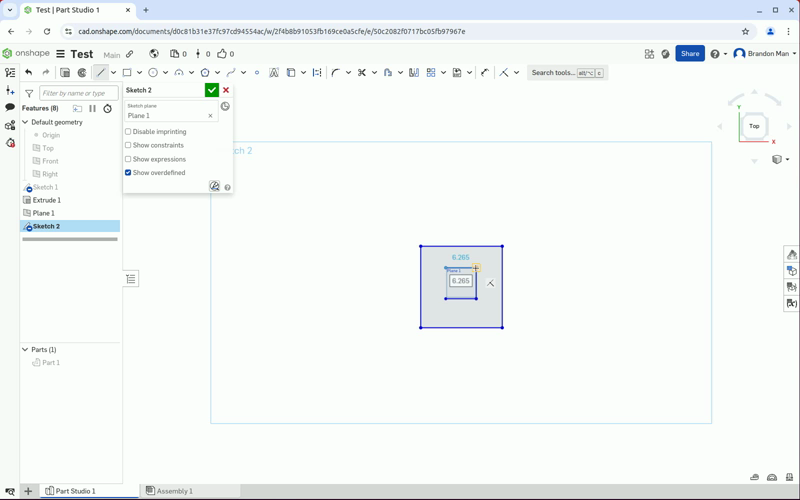
mouse_move(445, 298)
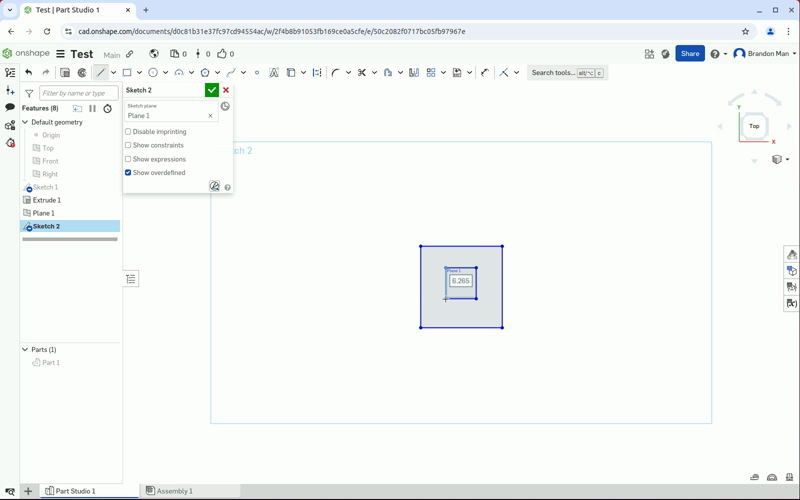
key_up(shift)
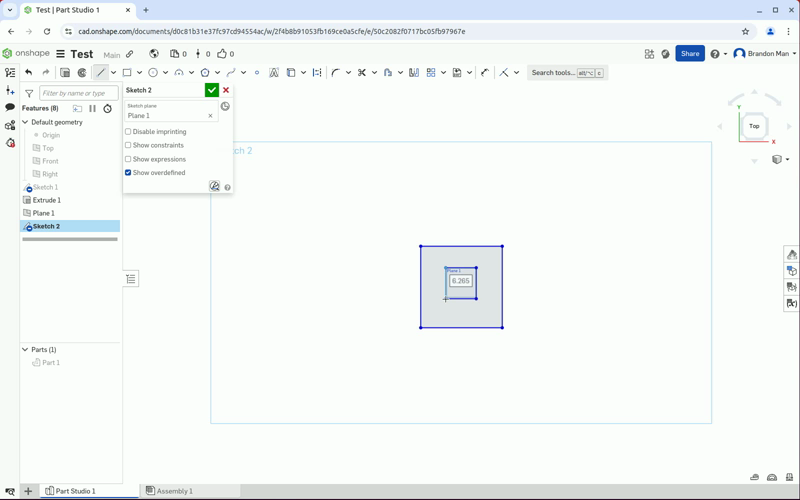
click(445, 298)
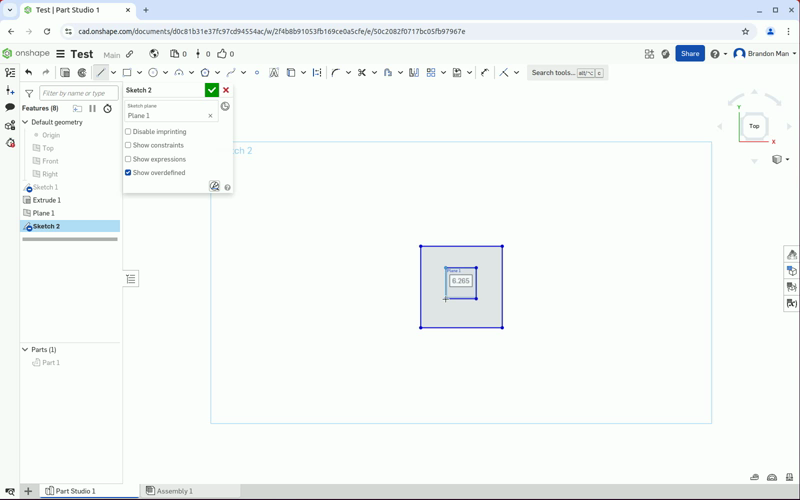
key(esc)
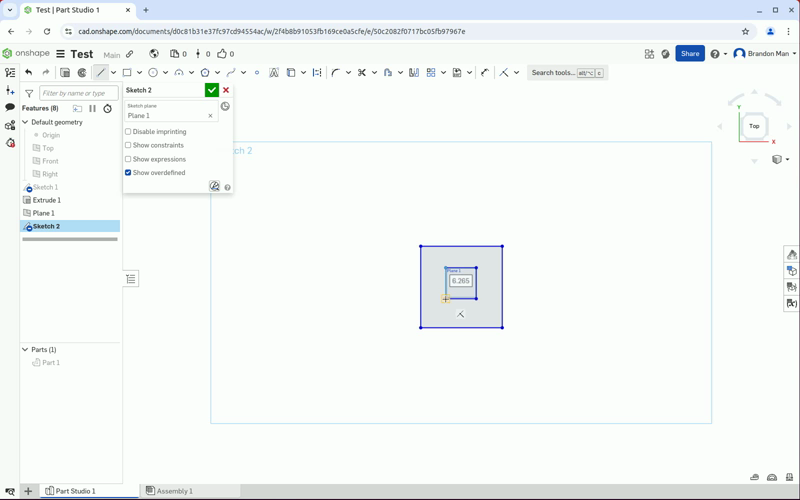
mouse_move(472, 321)
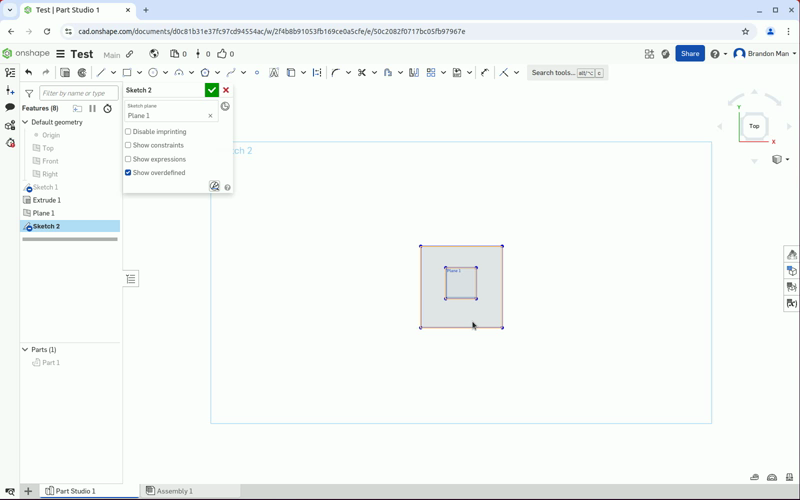
click(472, 321)
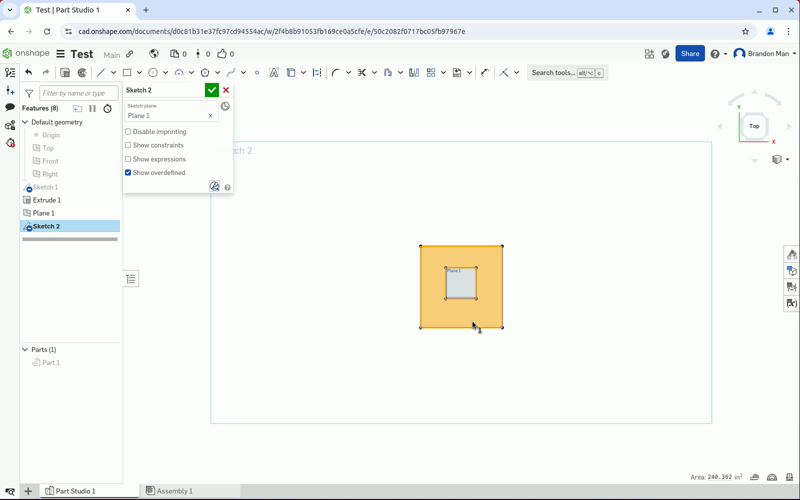
mouse_move(73, 352)
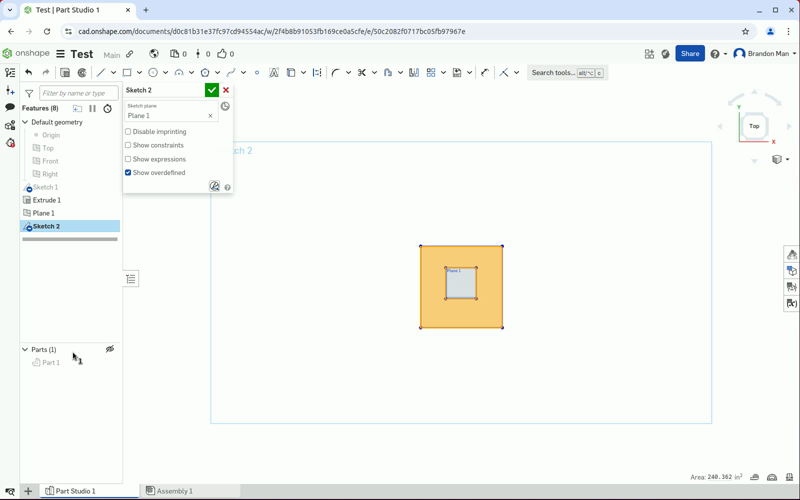
key(shift+y)
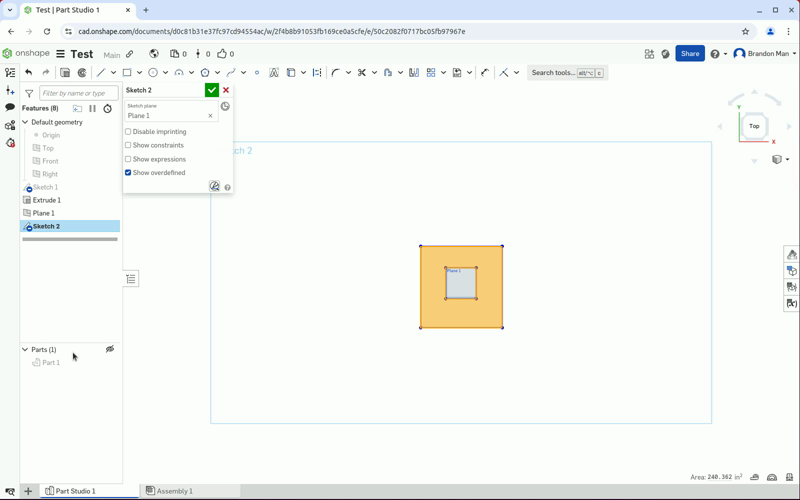
key(shift+e)
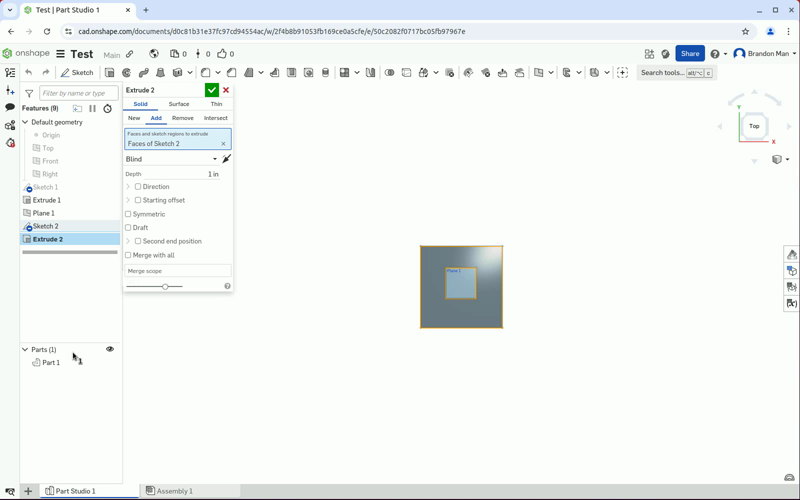
mouse_move(143, 106)
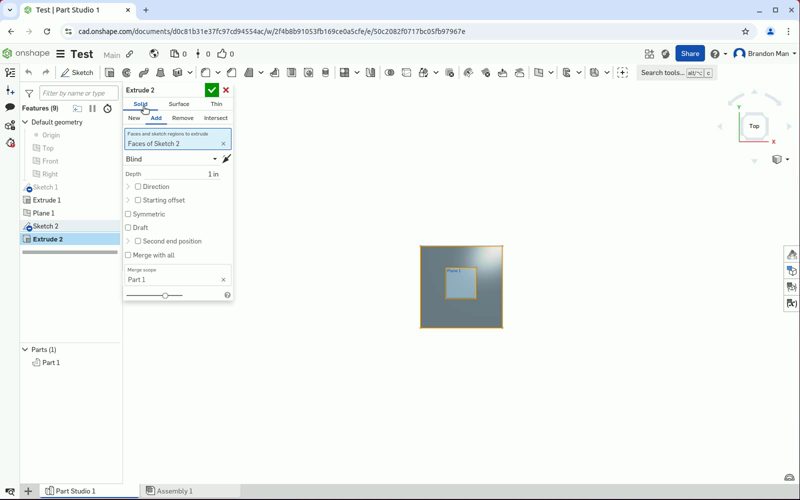
click(143, 106)
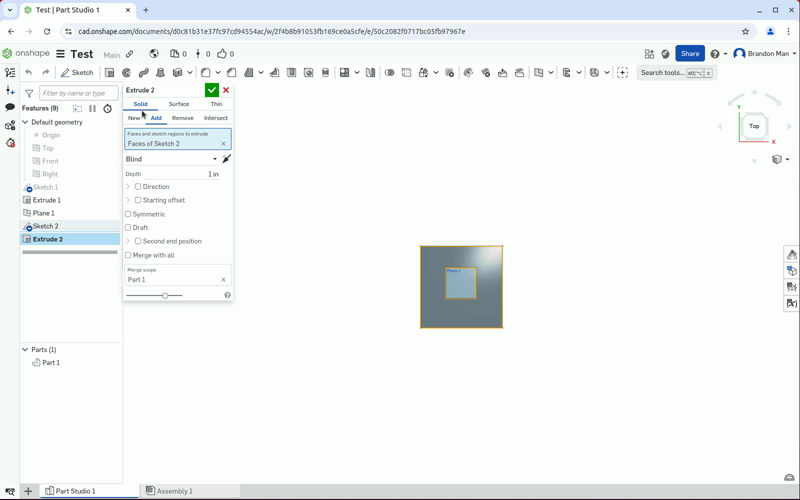
mouse_move(137, 120)
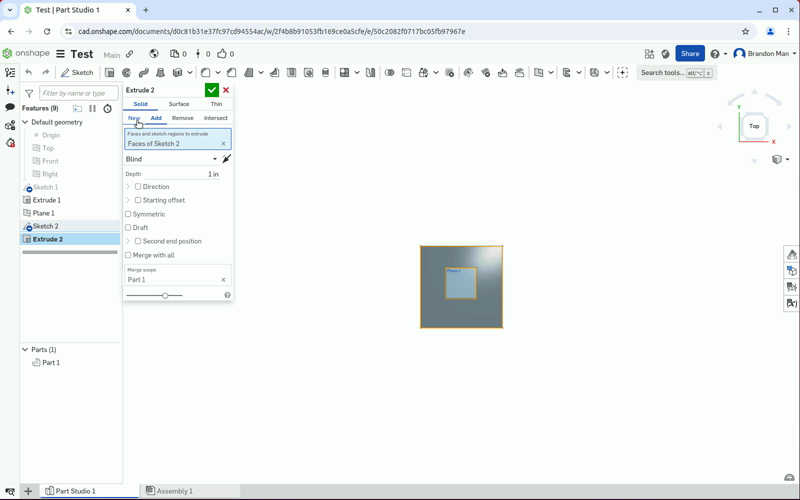
click(137, 120)
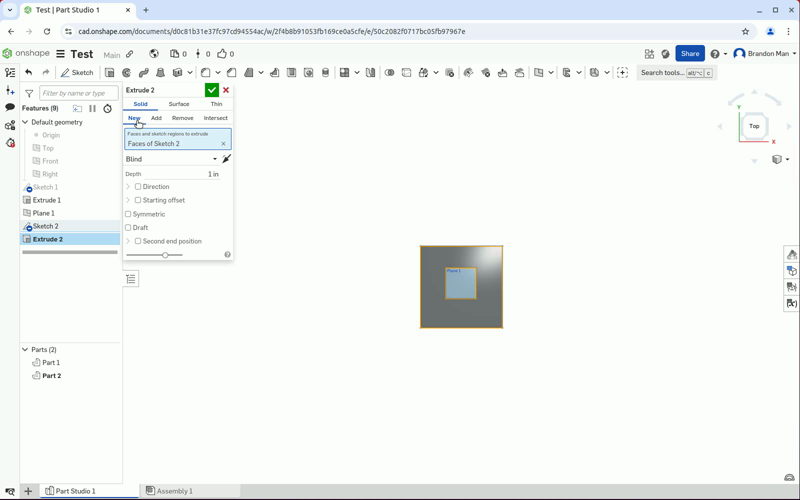
key(tab, 4)
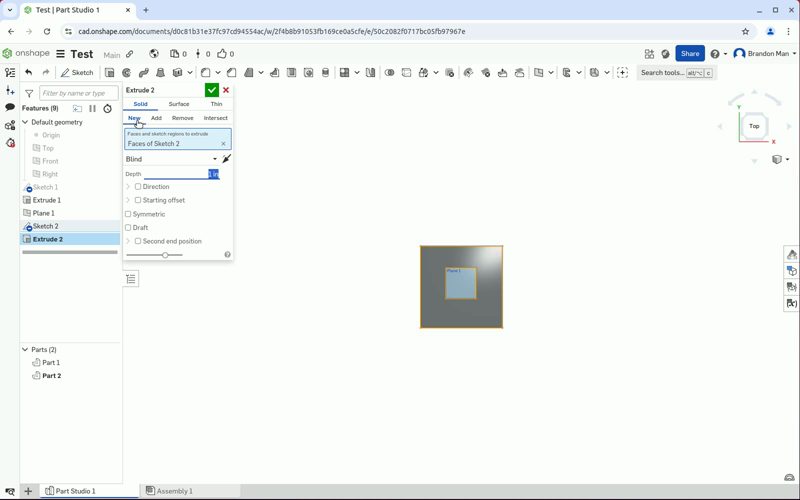
text(6.499)
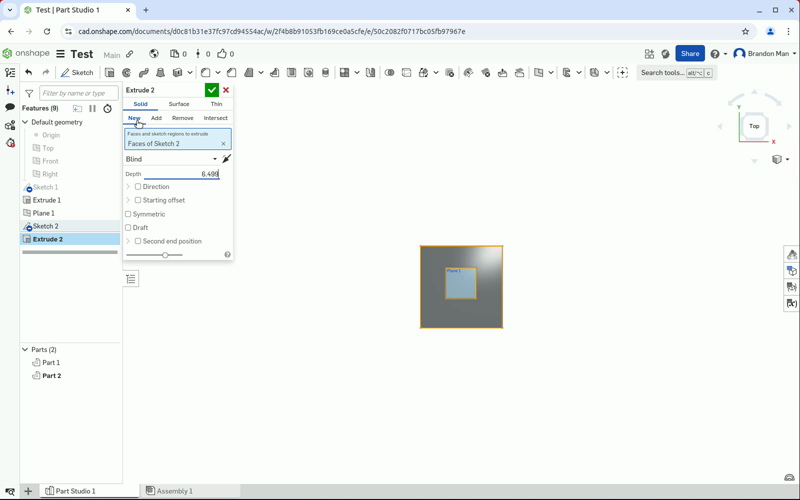
key(enter)
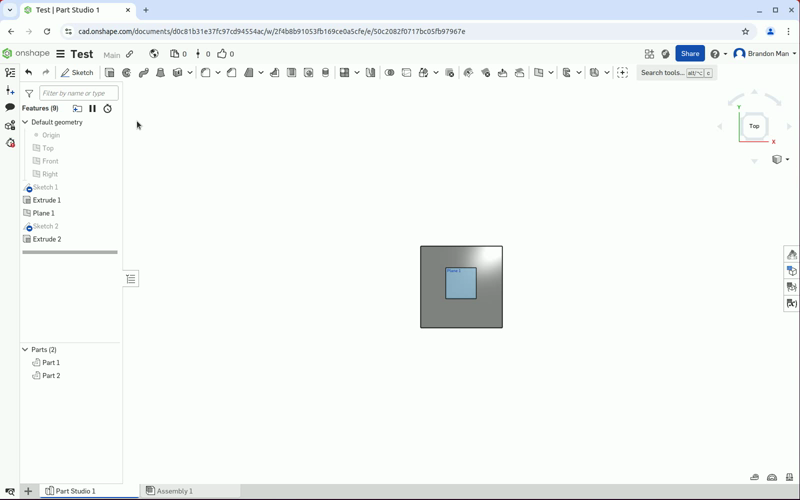
key(shift+h)
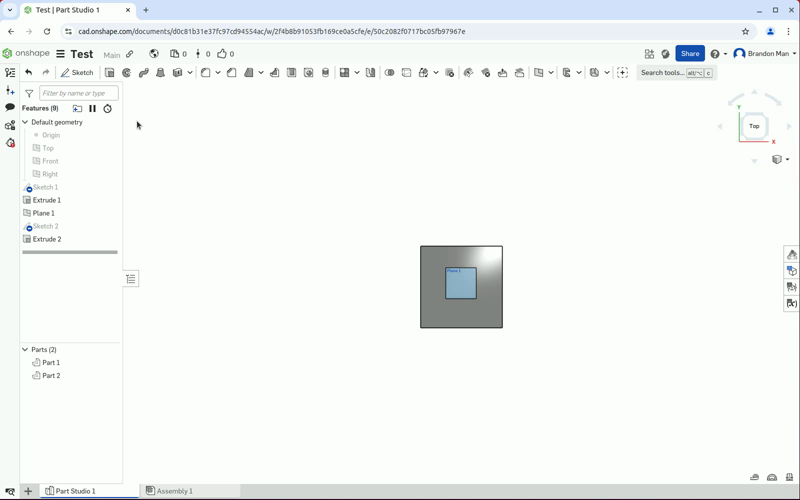
key(shift+h)
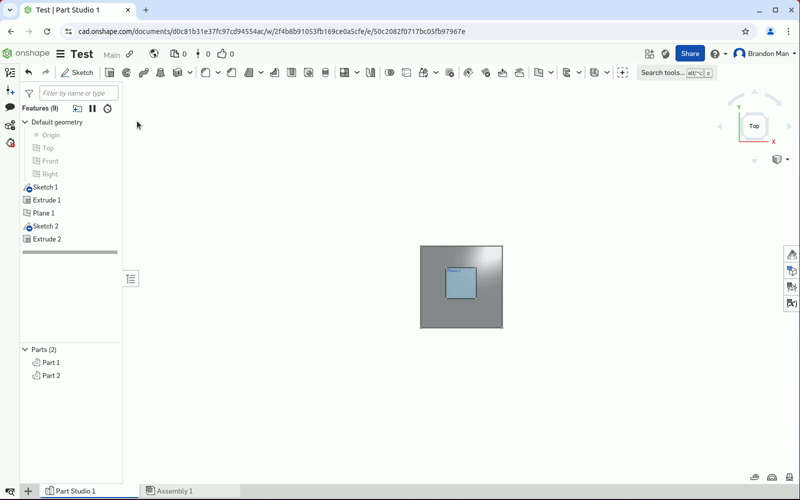
key(shift+7)
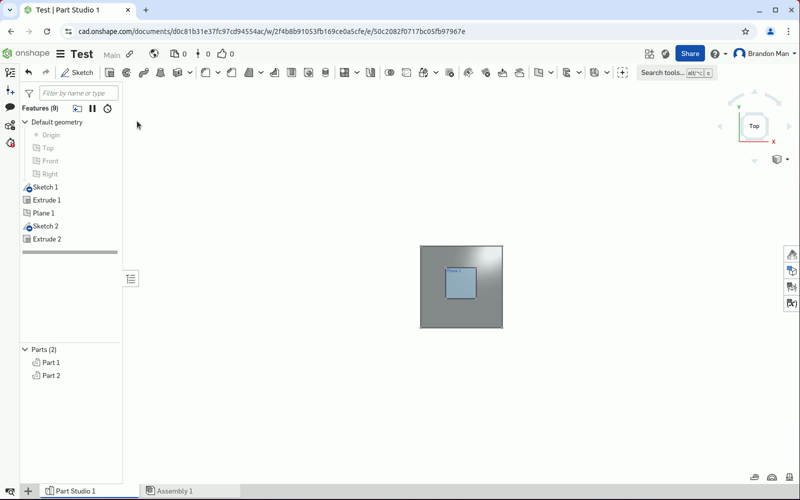
key(up, 3)
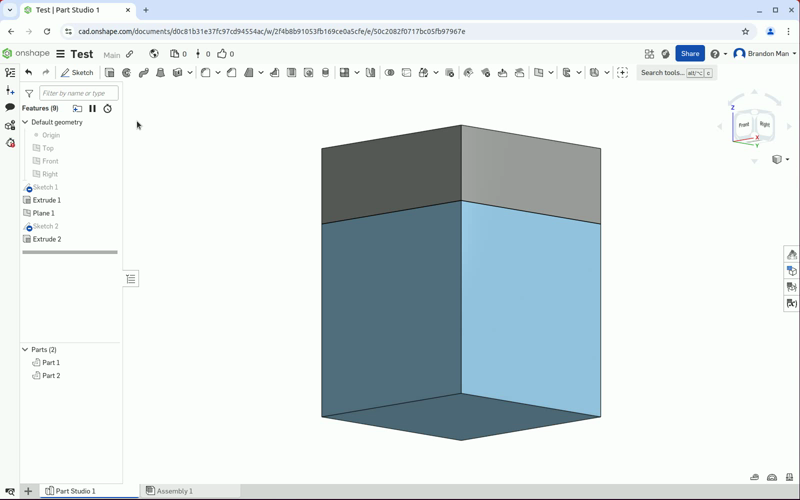
key(left, 3)
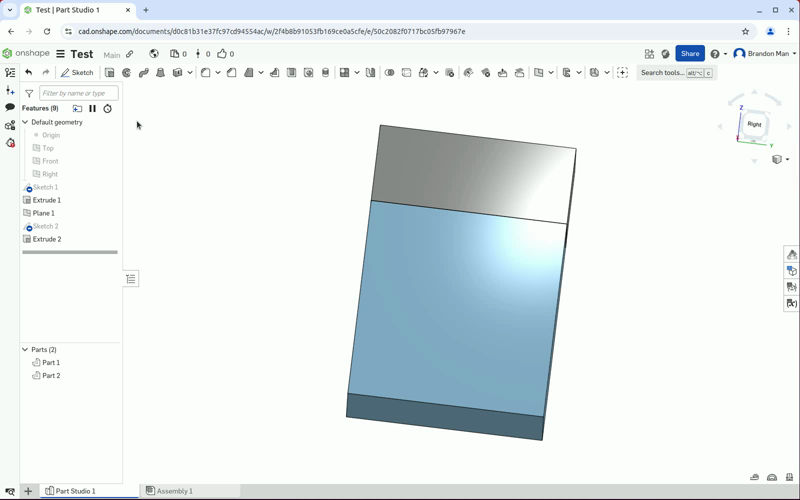
key(right, 3)
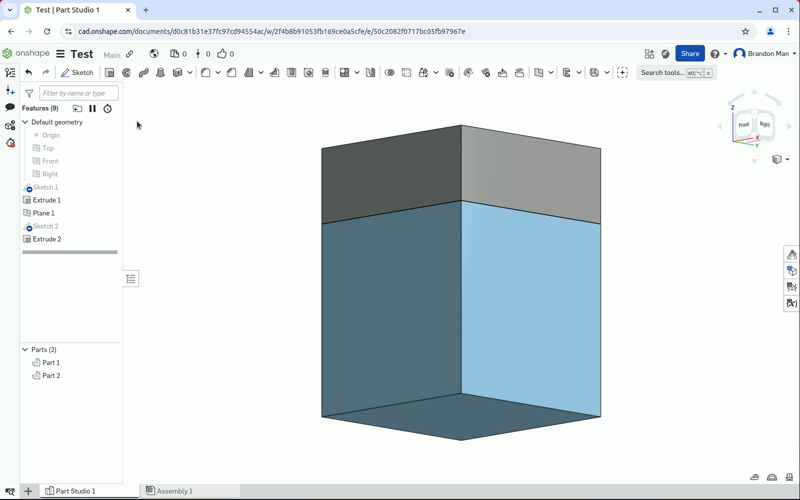
key(down, 3)
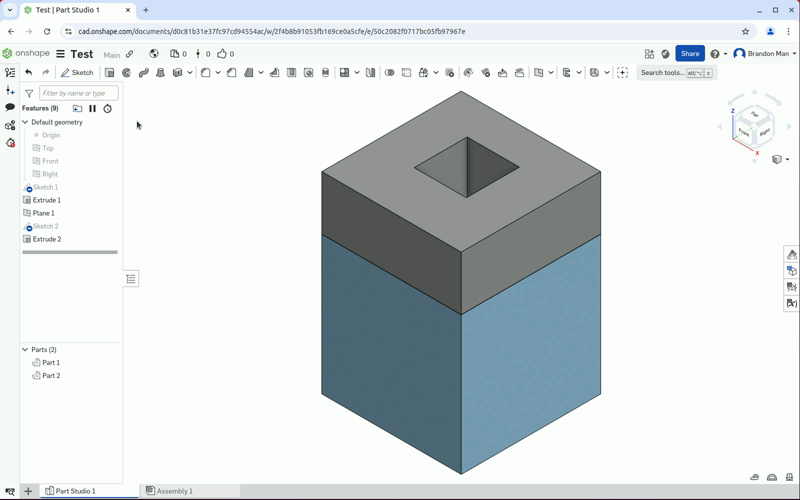
mouse_move(73, 189)
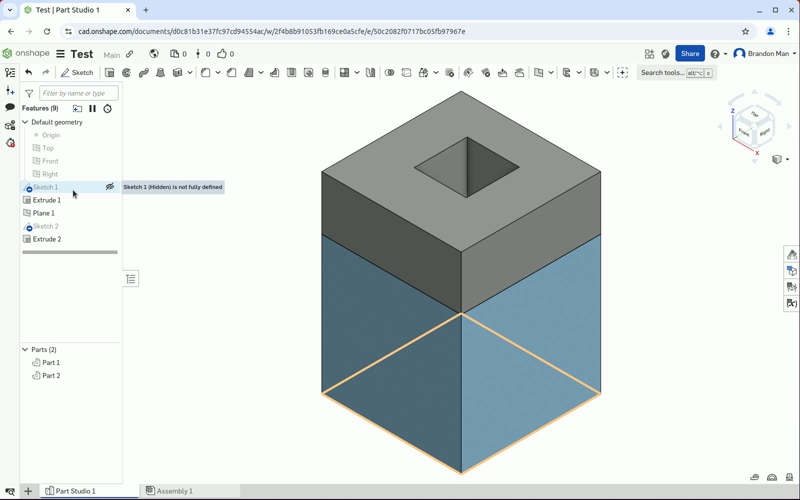
click(73, 189)